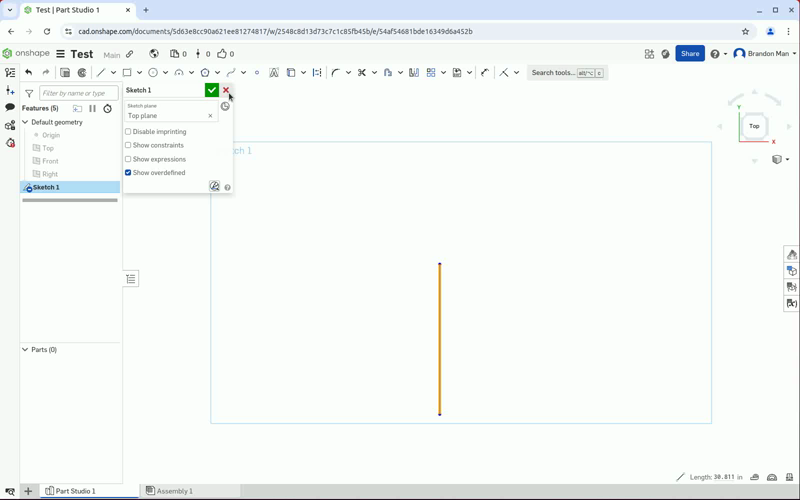
key(shift+h)
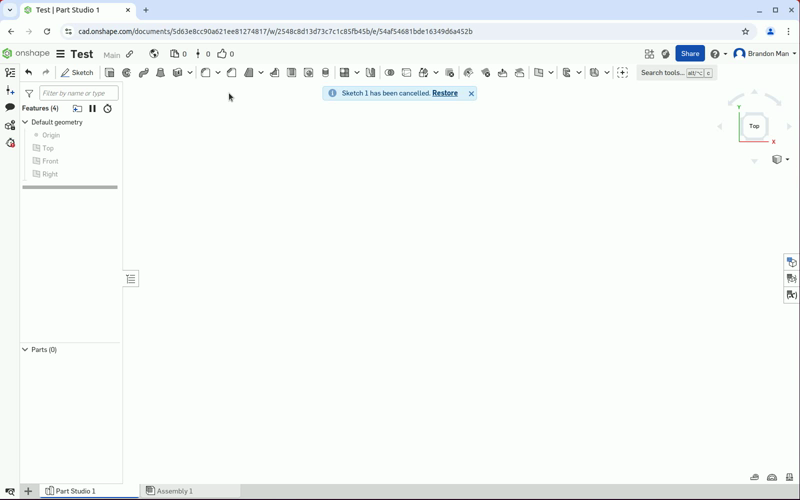
mouse_move(73, 352)
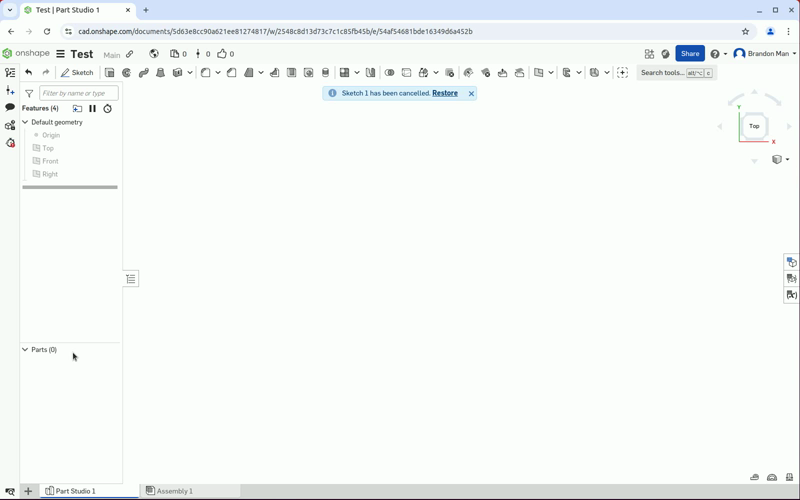
key(y)
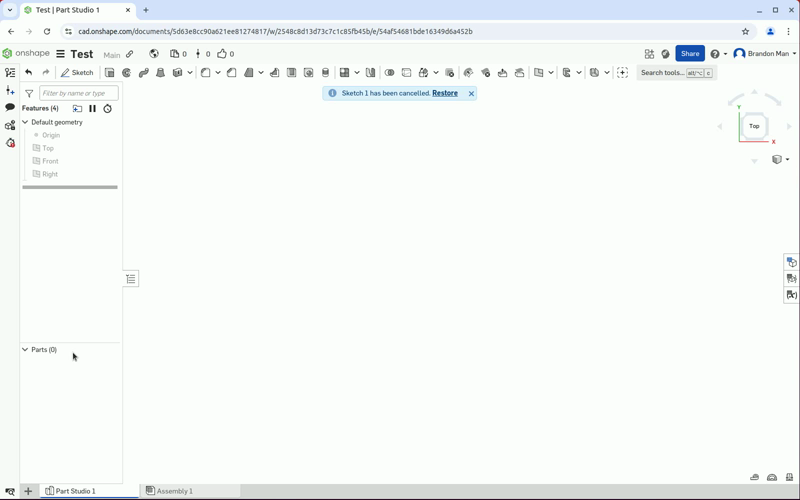
key(shift+p)
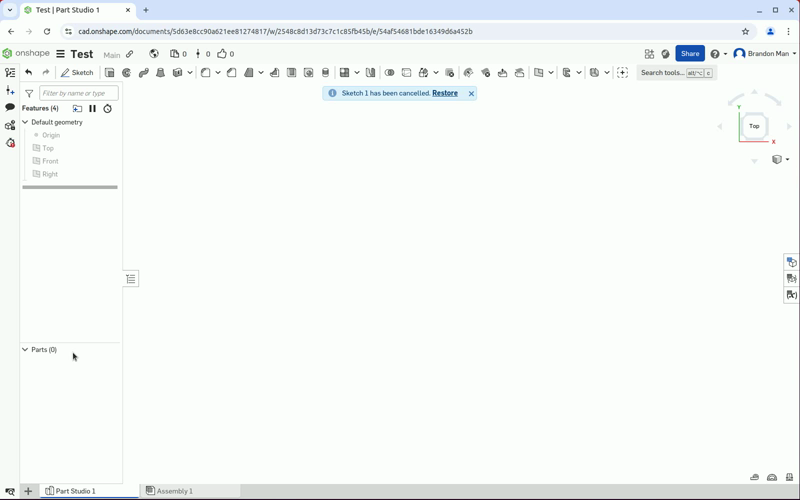
key(space)
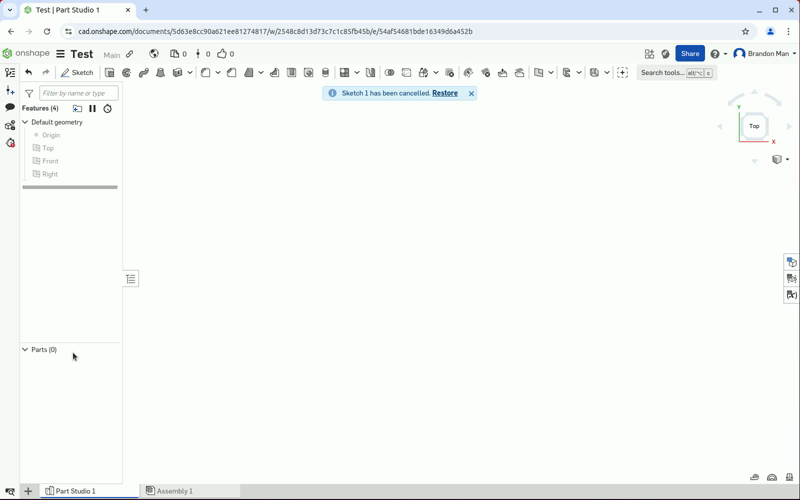
key_down(shift)
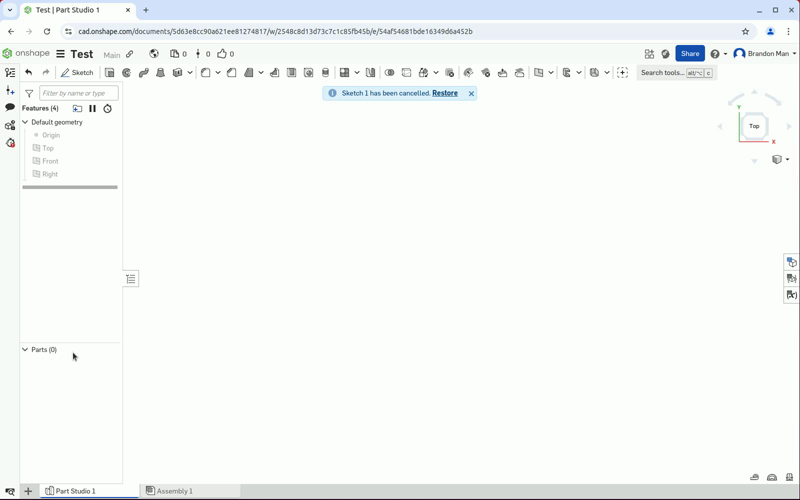
key(up)
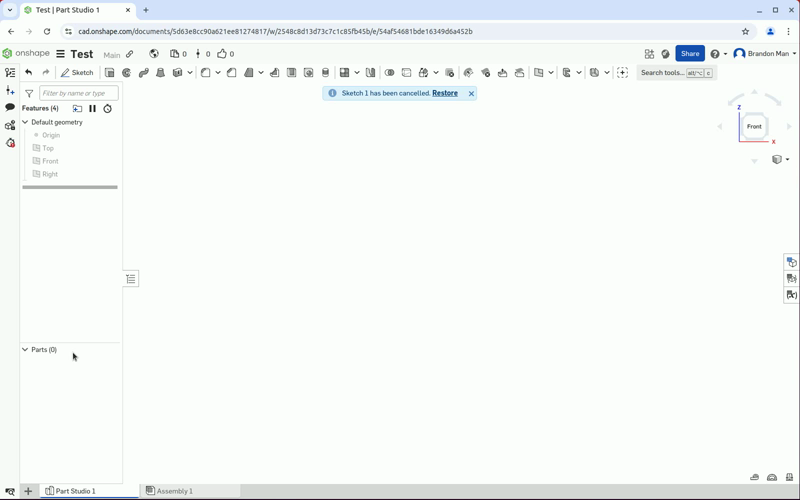
key_up(shift)
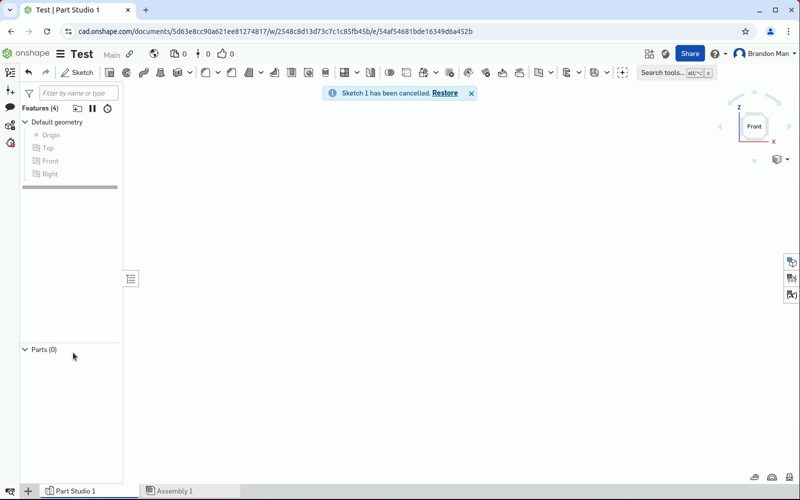
key(space)
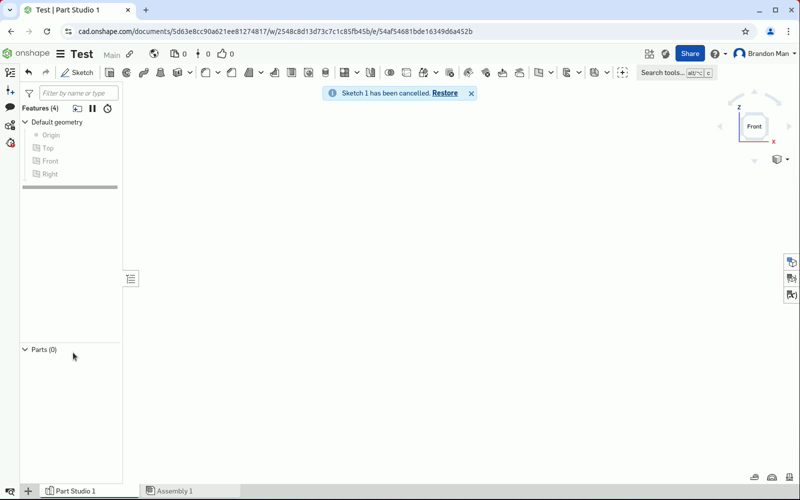
key_down(shift)
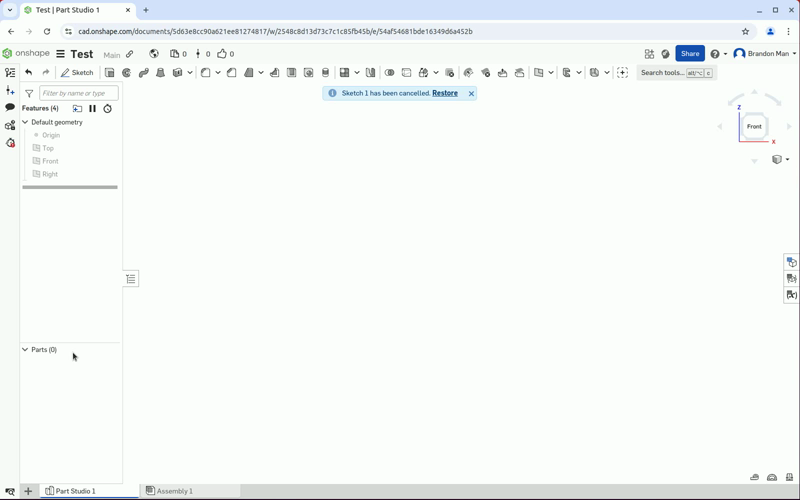
key(left)
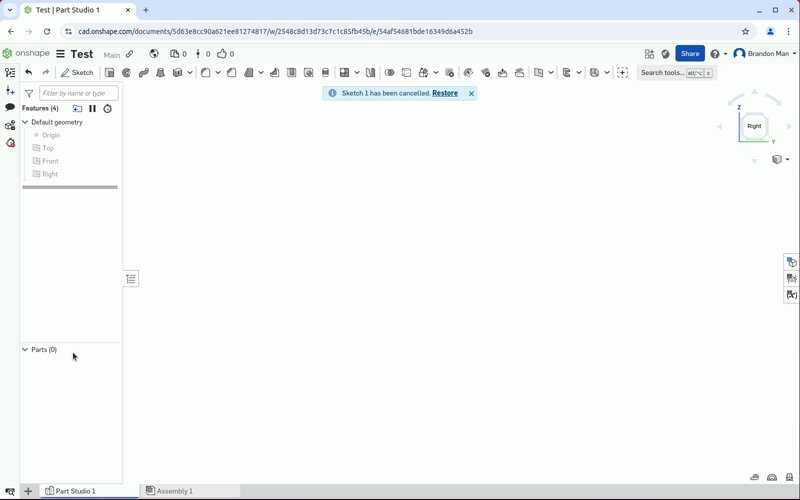
key_up(shift)
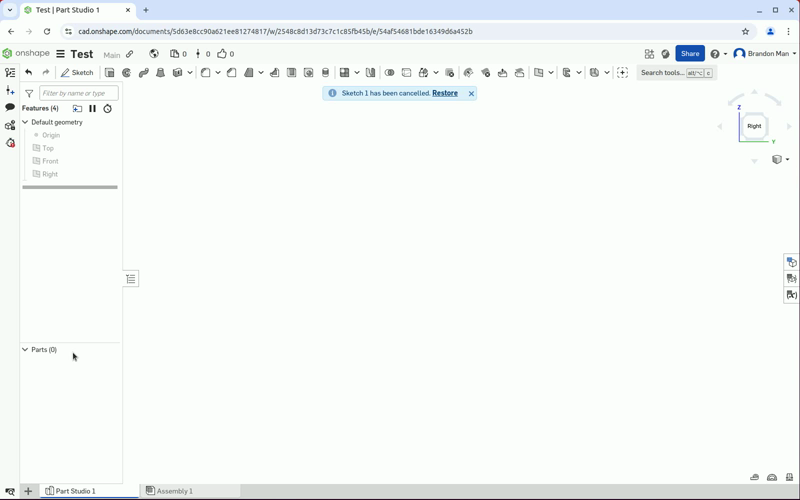
mouse_move(73, 352)
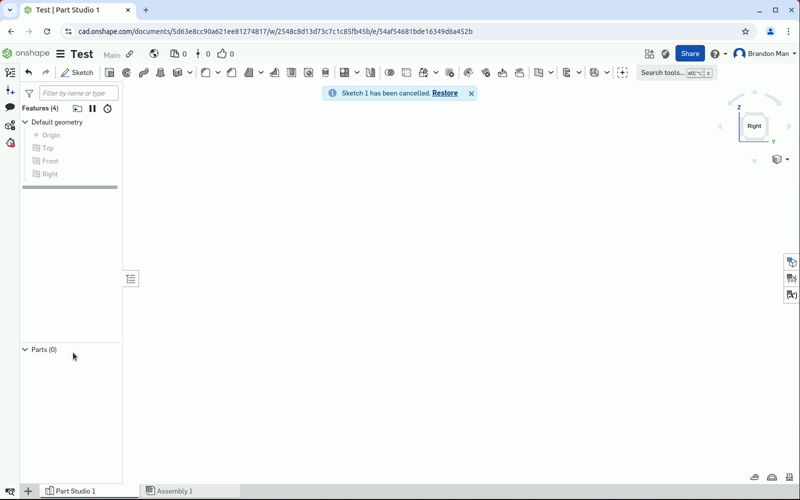
key(shift+y)
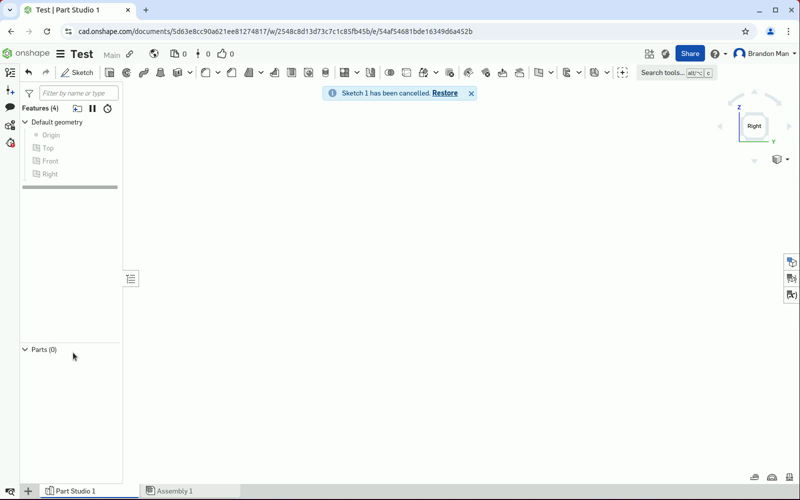
key(shift+s)
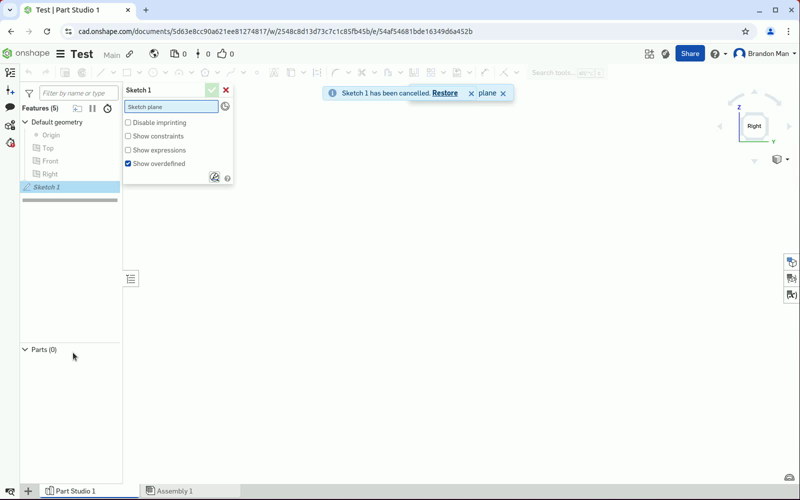
mouse_move(73, 176)
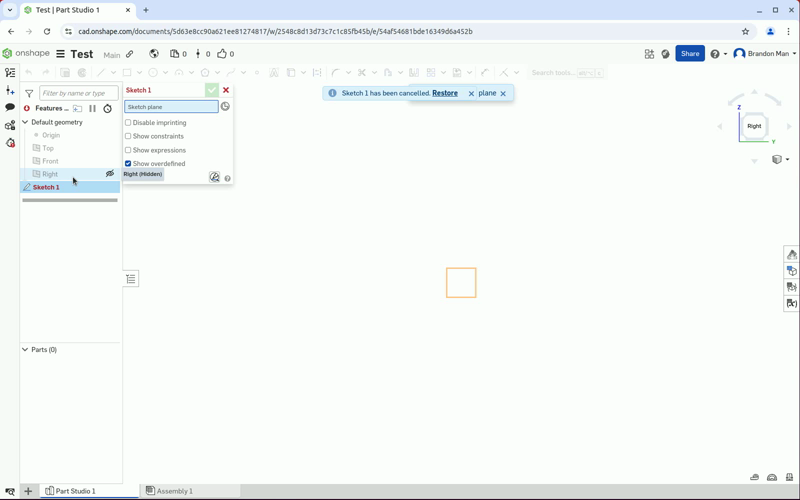
click(73, 176)
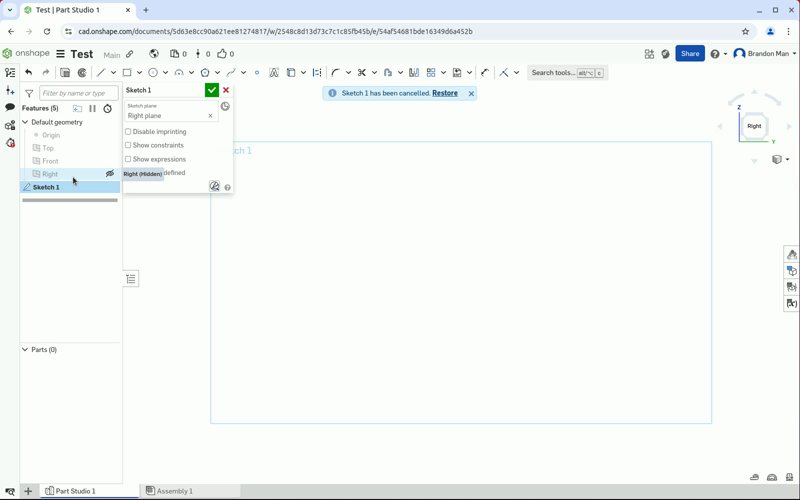
mouse_move(73, 352)
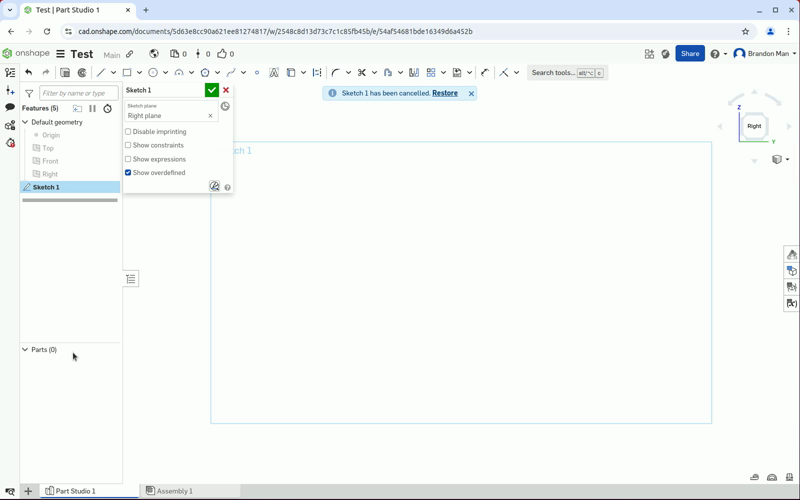
key(y)
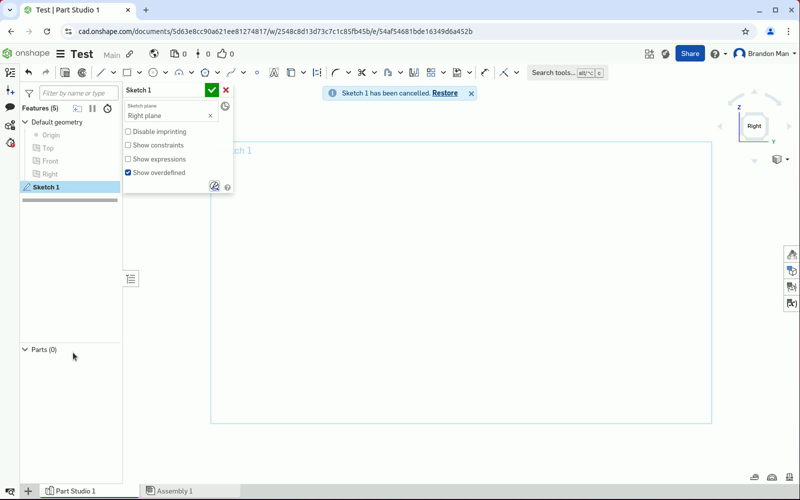
key(c)
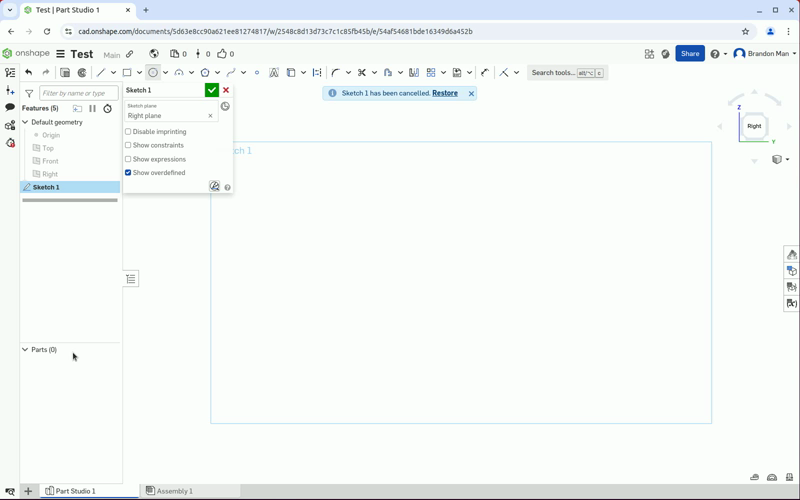
key_down(shift)
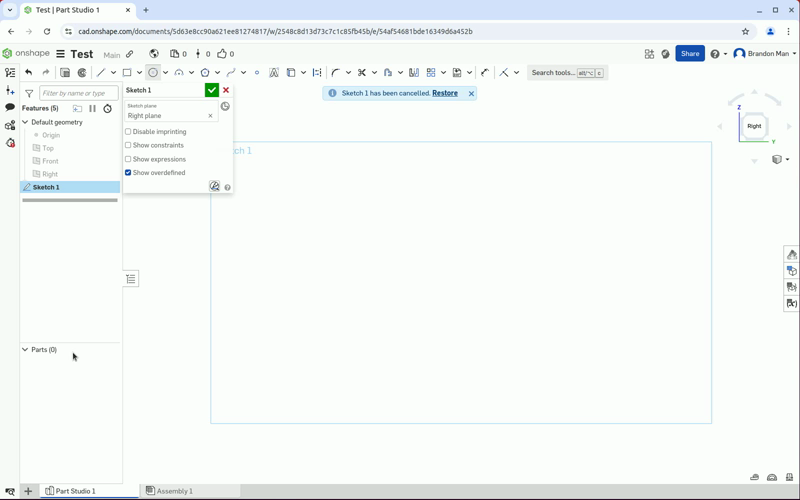
mouse_move(402, 282)
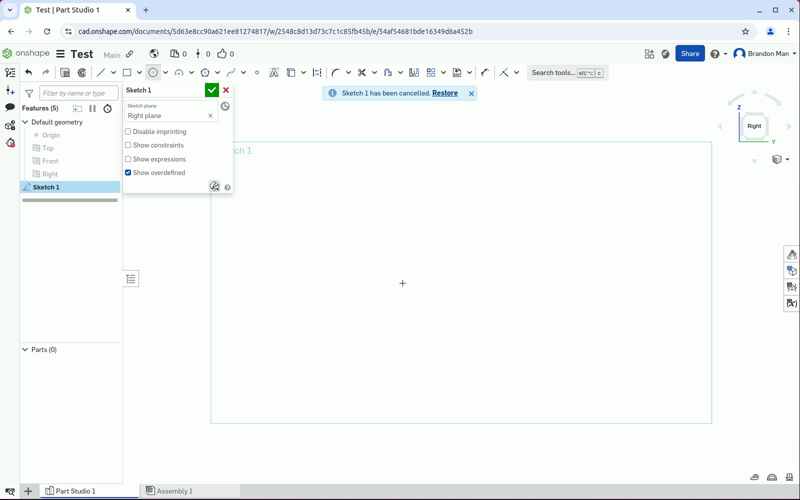
click(402, 282)
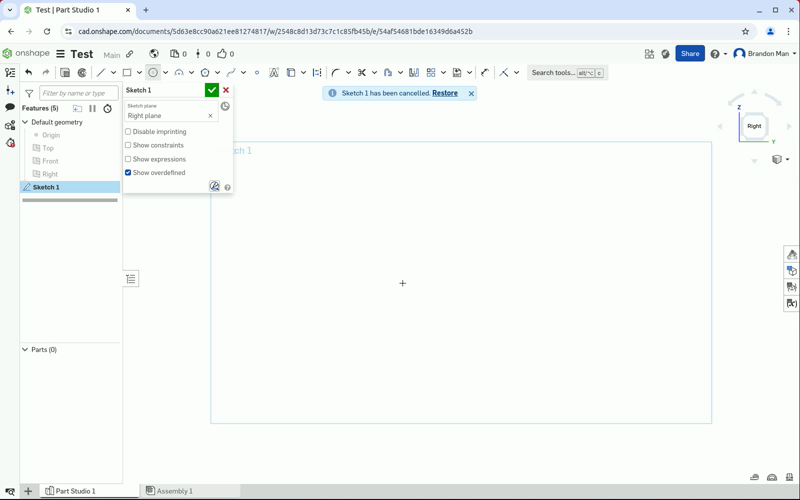
key_up(shift)
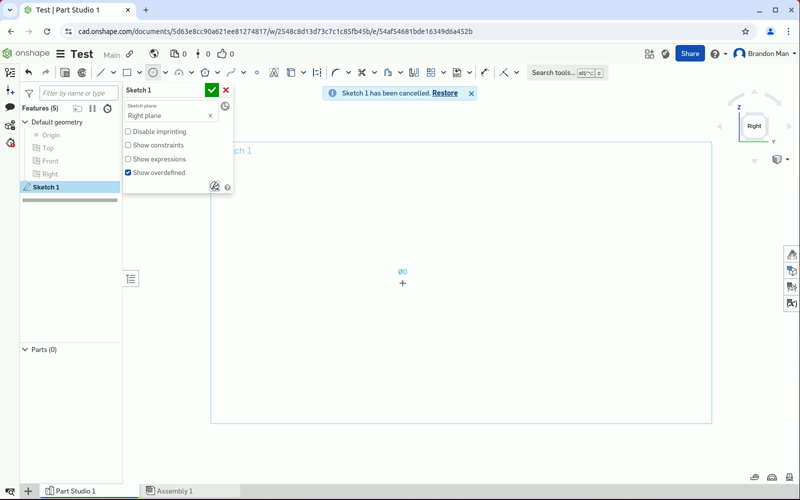
mouse_move(457, 282)
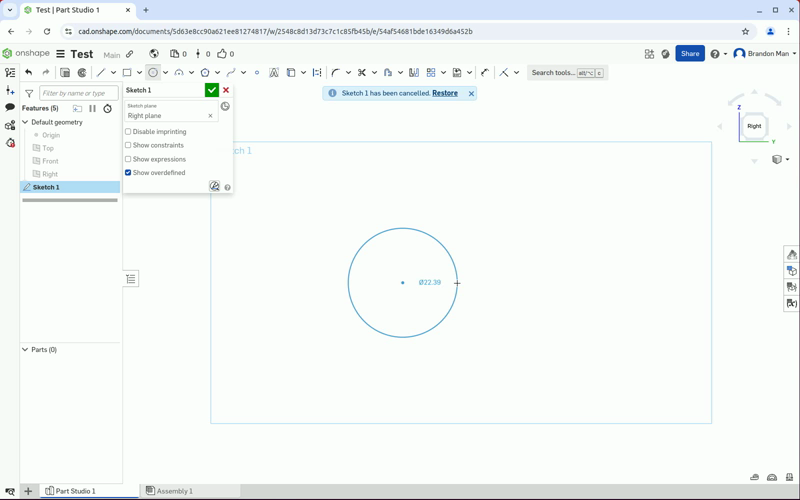
click(457, 282)
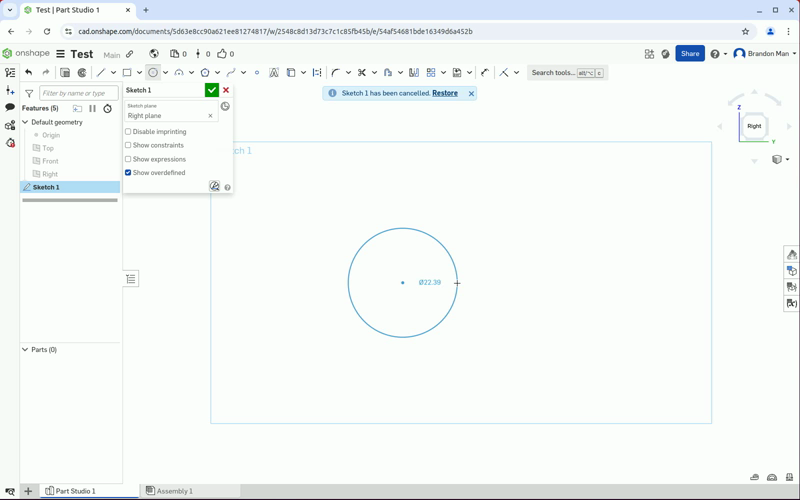
key(esc)
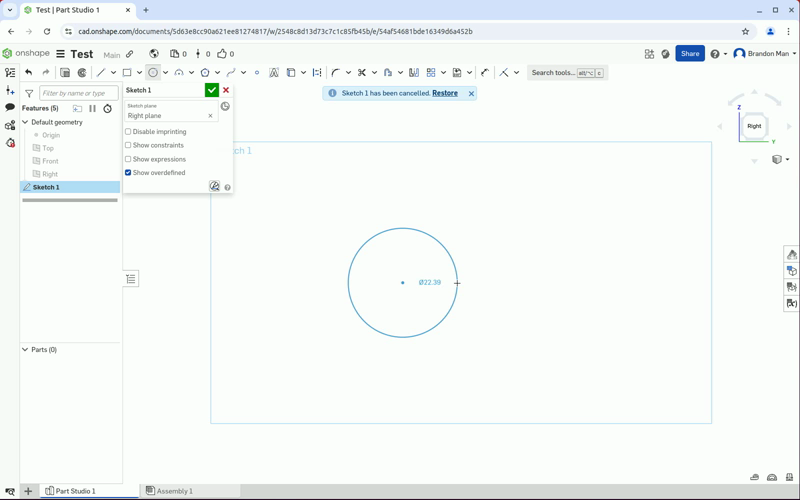
mouse_move(381, 249)
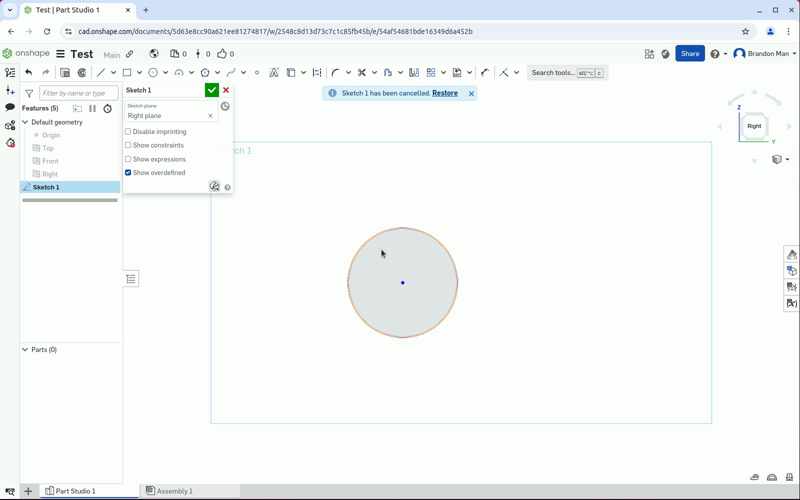
click(381, 249)
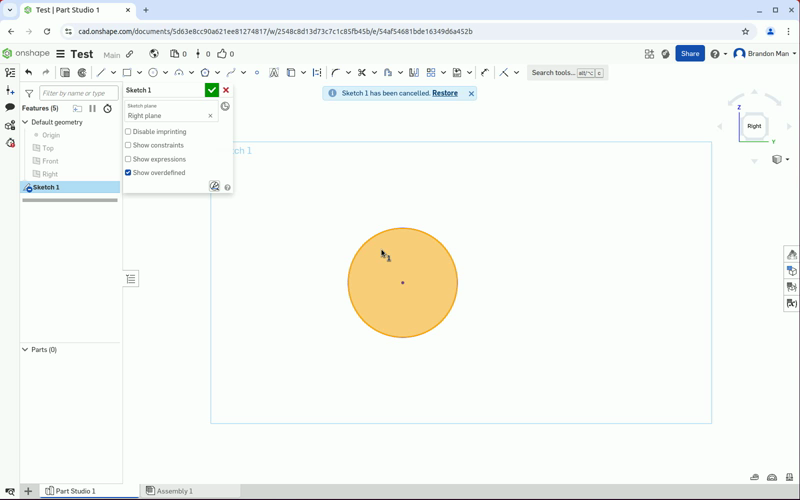
mouse_move(73, 352)
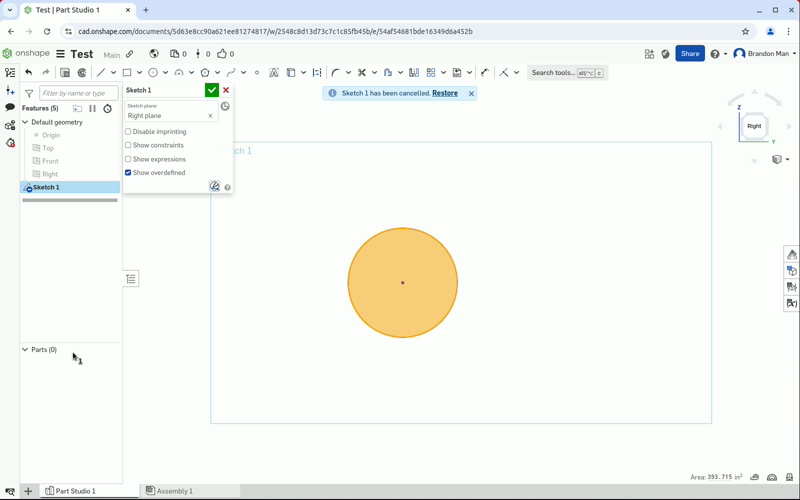
key(shift+y)
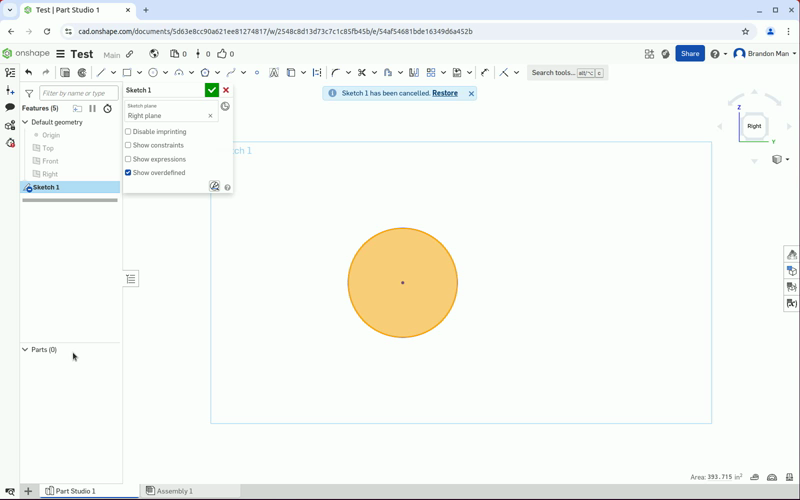
key(shift+e)
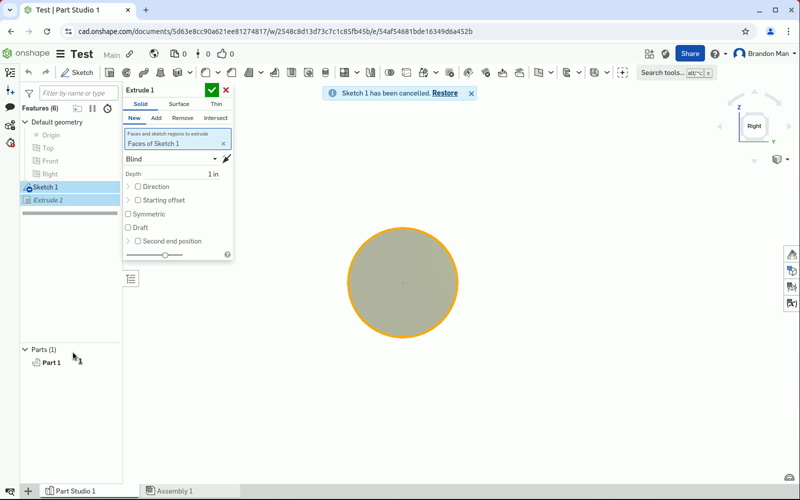
mouse_move(143, 106)
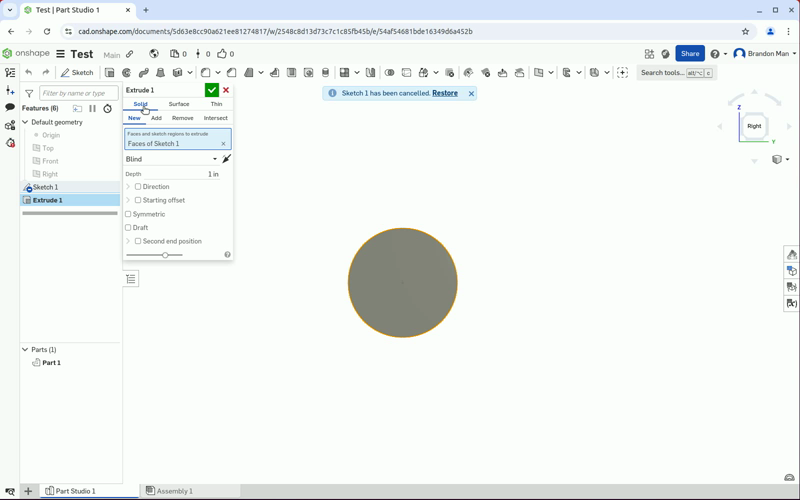
click(143, 106)
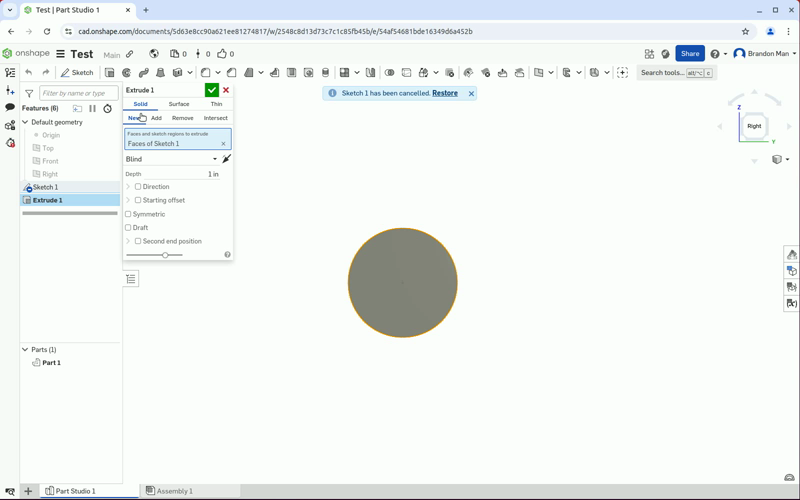
mouse_move(137, 120)
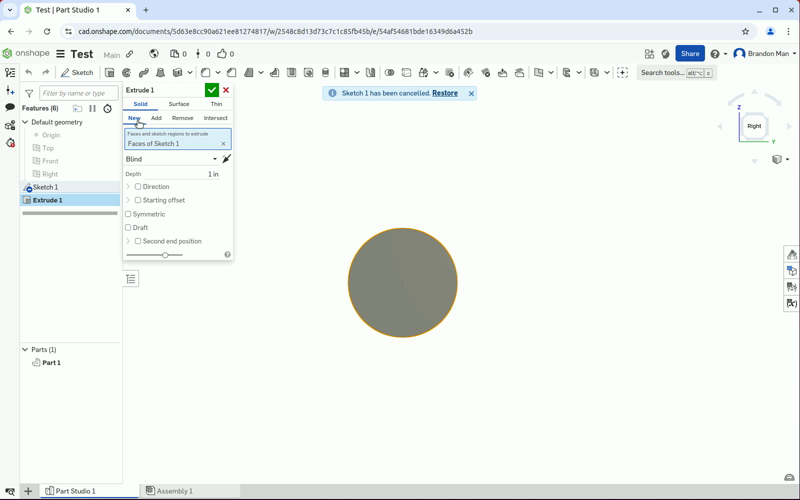
click(137, 120)
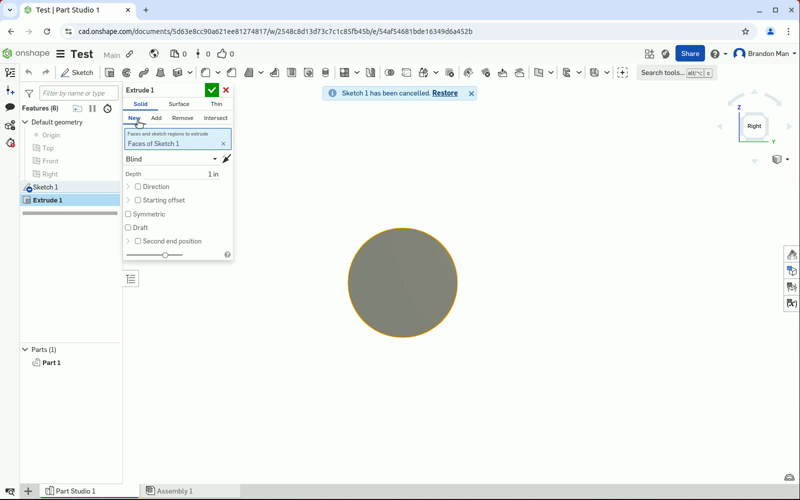
key(tab, 4)
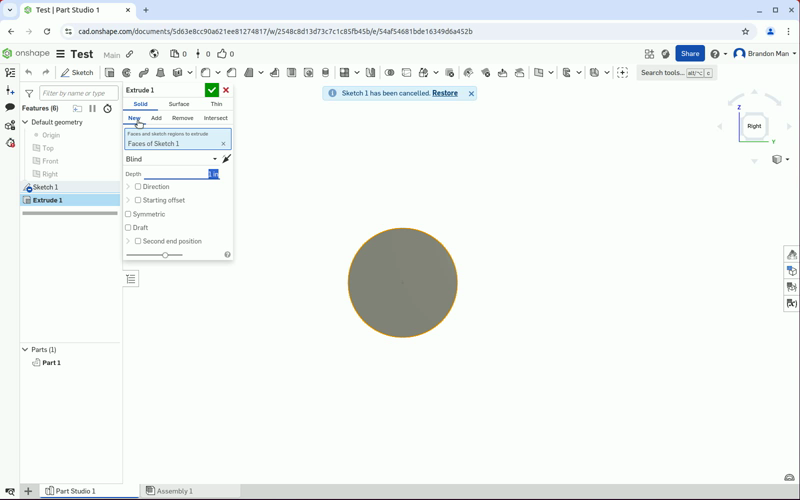
text(14.924)
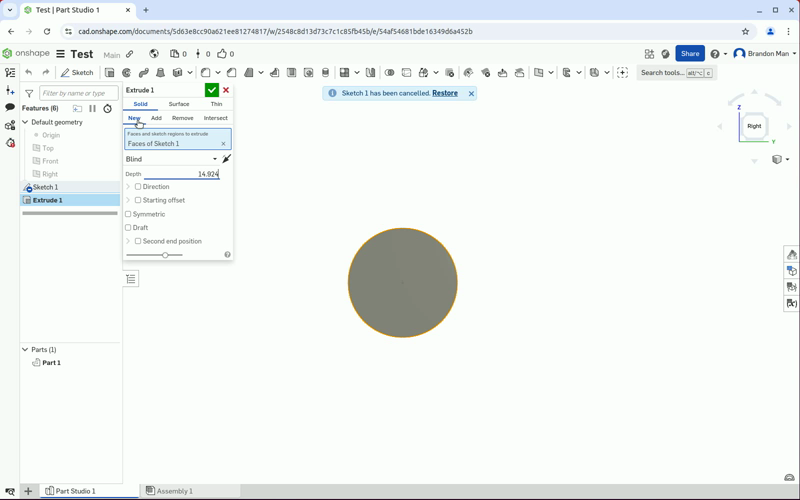
key(enter)
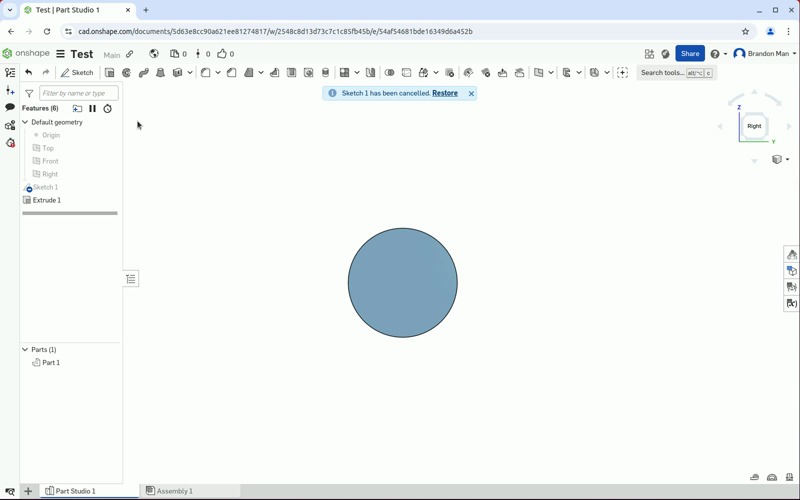
key(shift+h)
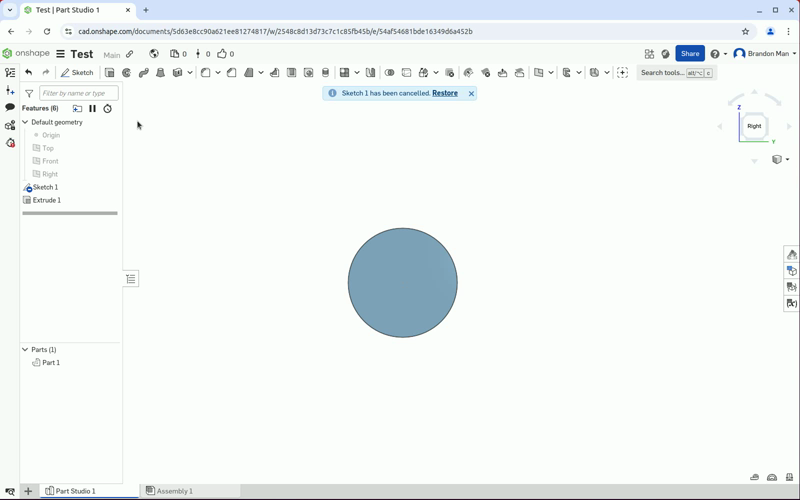
key(shift+h)
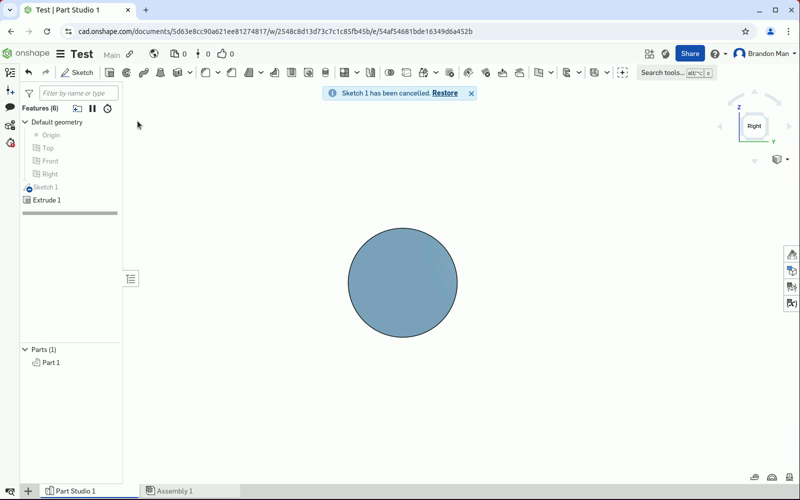
mouse_move(73, 189)
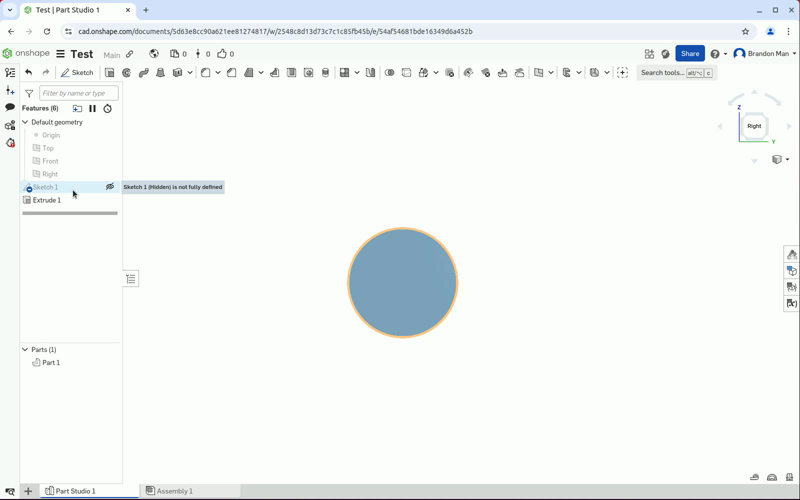
click(73, 189)
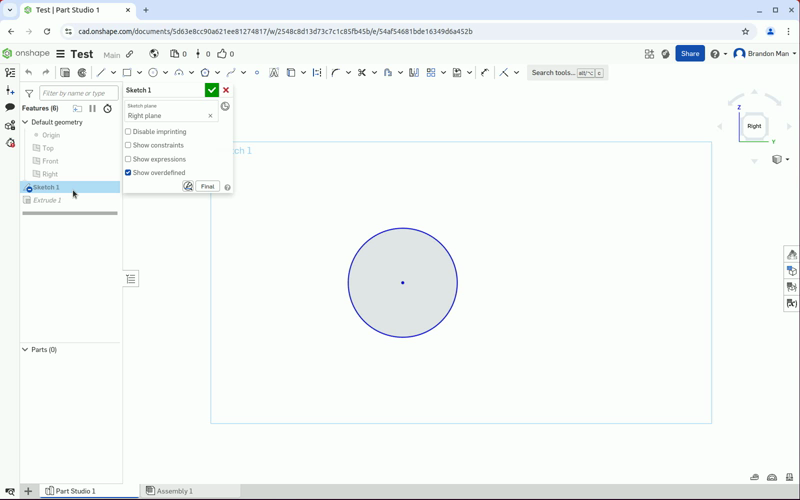
mouse_move(229, 92)
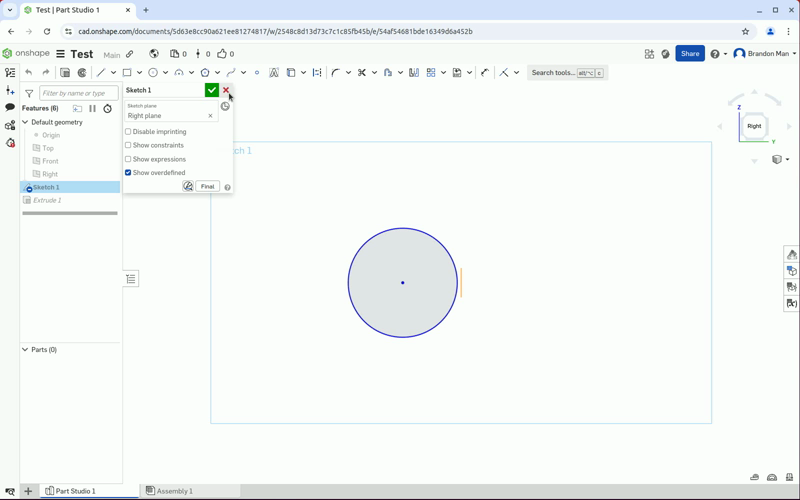
click(229, 92)
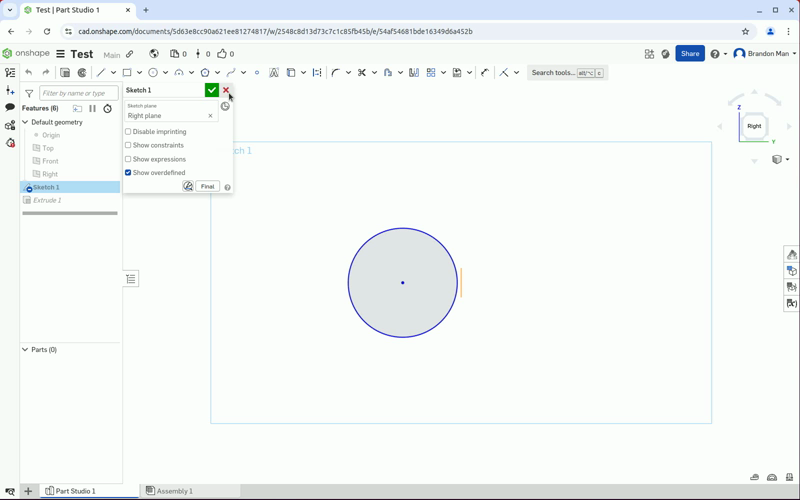
key(shift+s)
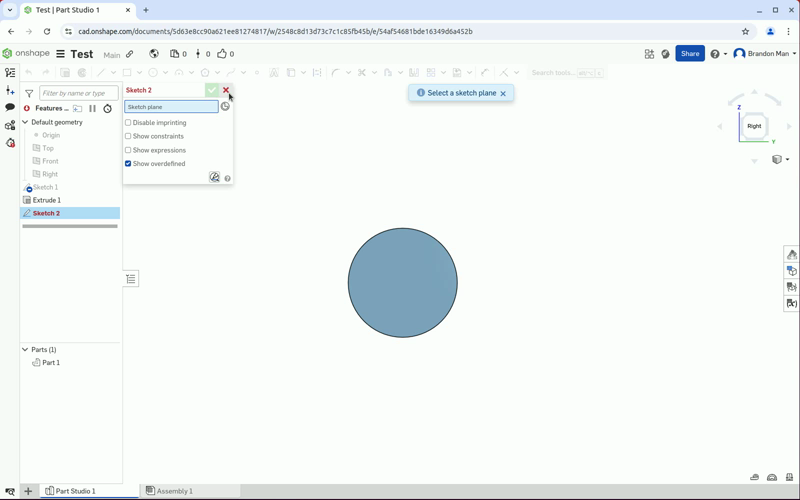
mouse_move(73, 176)
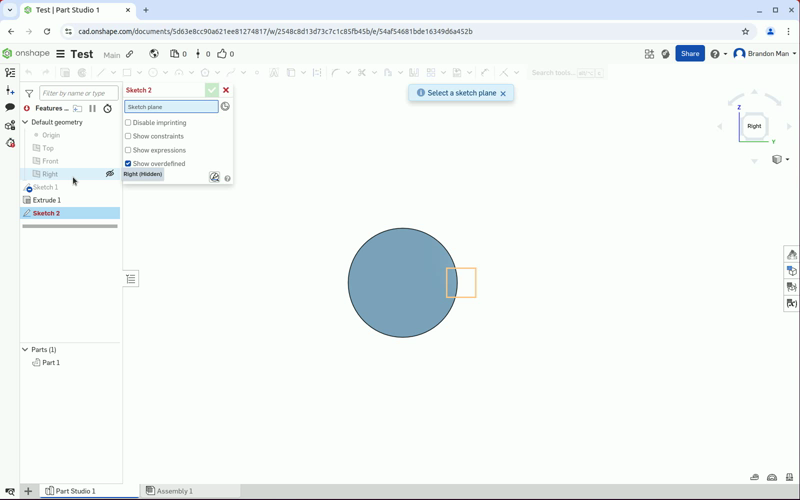
click(73, 176)
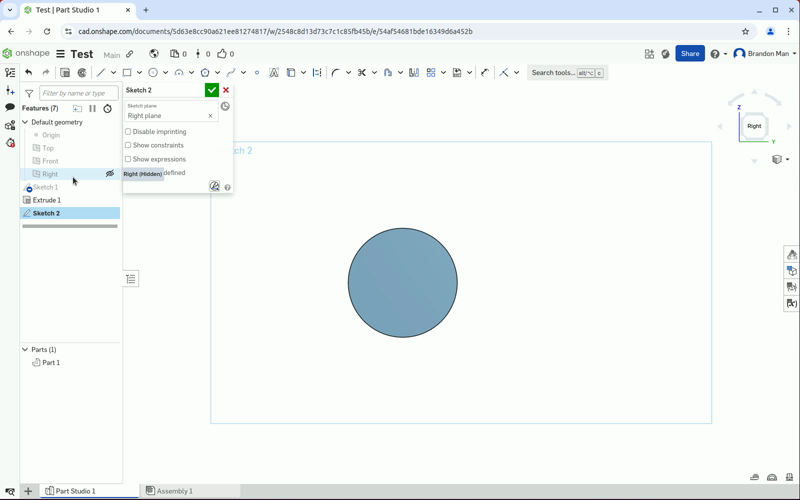
mouse_move(73, 352)
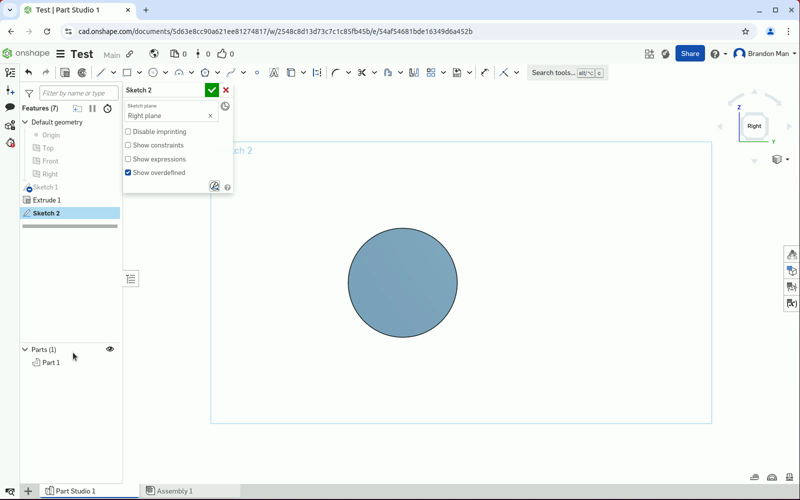
key(y)
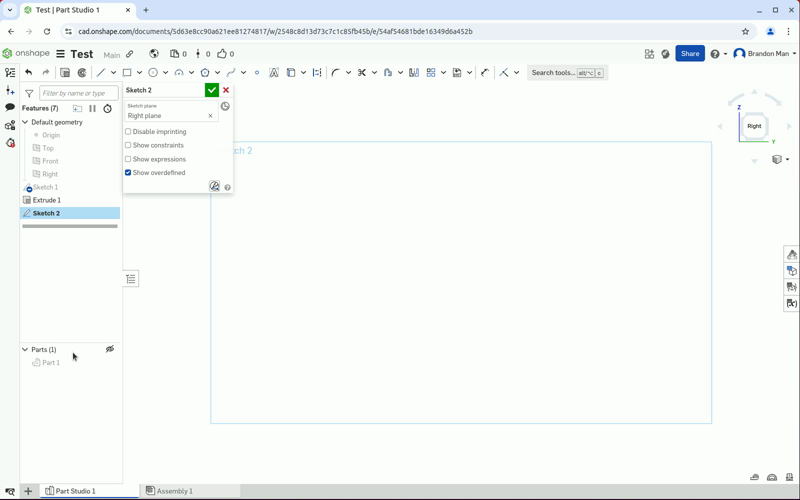
key(c)
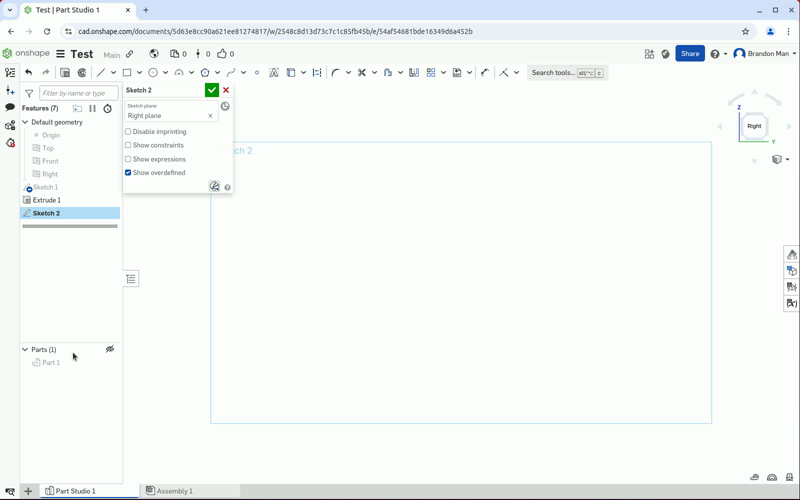
key_down(shift)
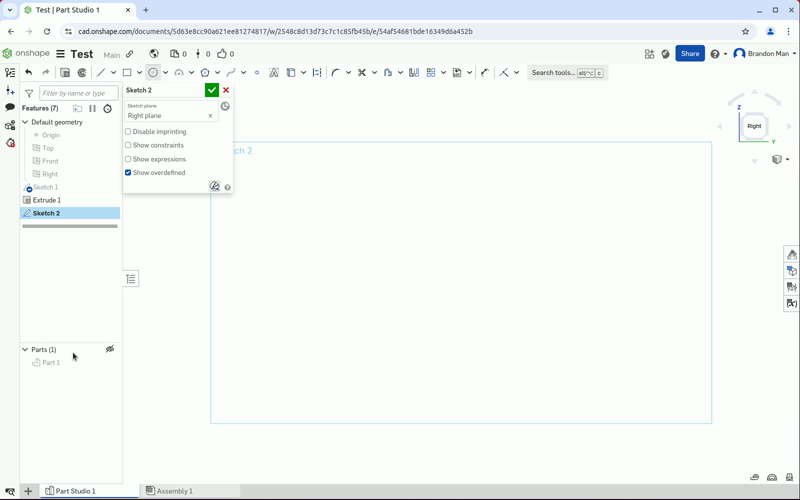
mouse_move(527, 282)
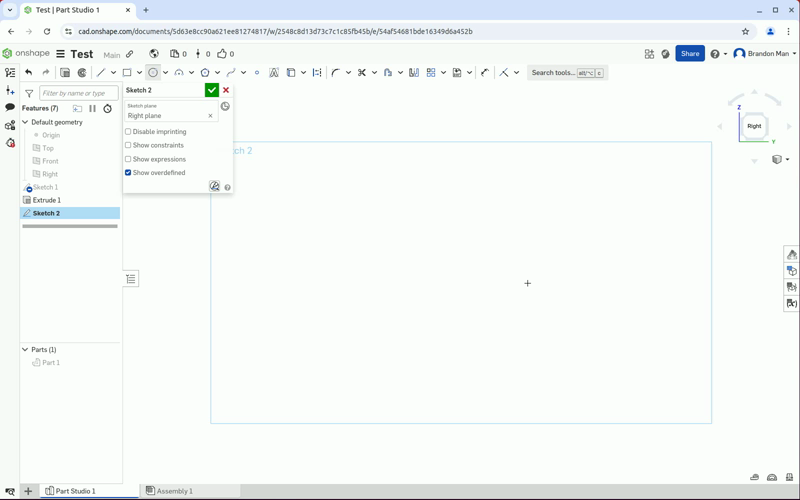
click(527, 282)
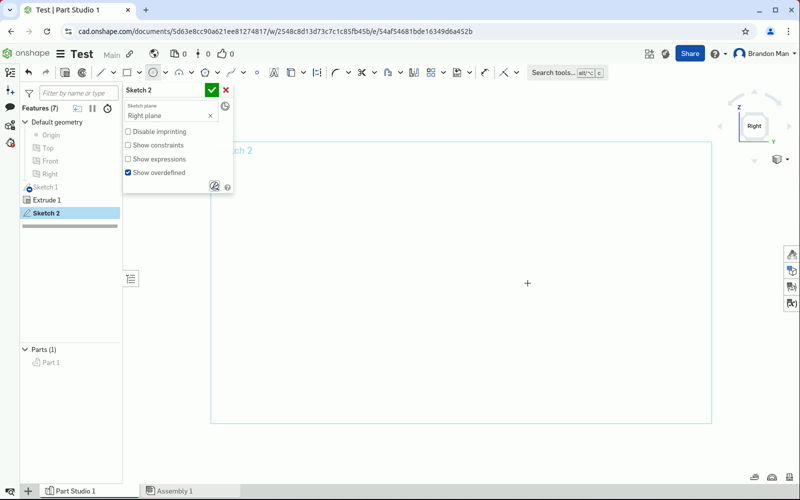
key_up(shift)
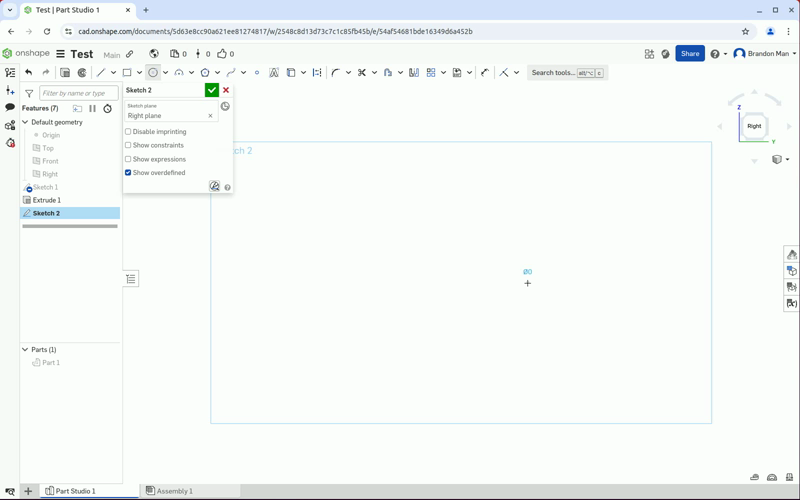
mouse_move(551, 282)
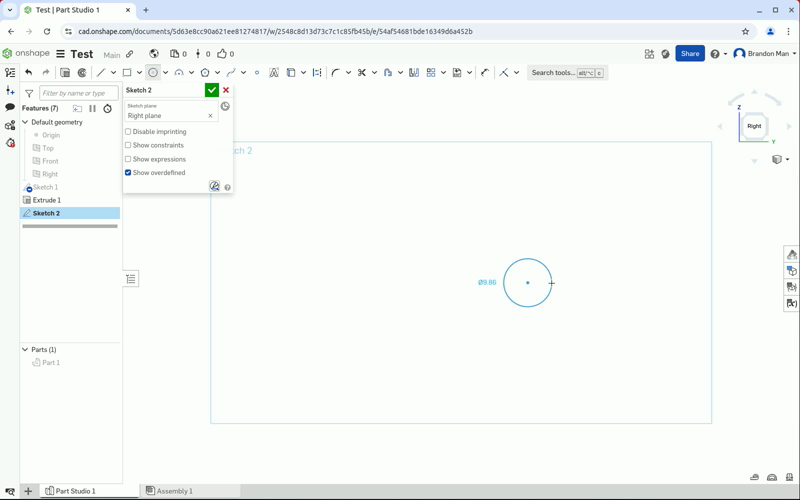
click(551, 282)
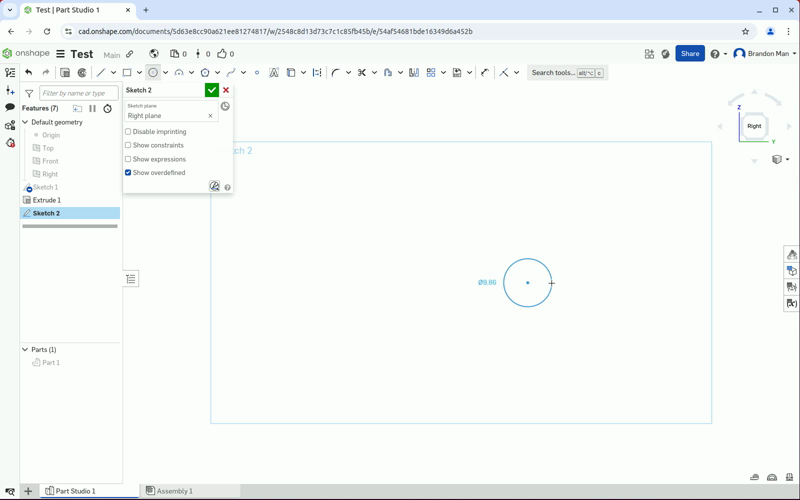
key(esc)
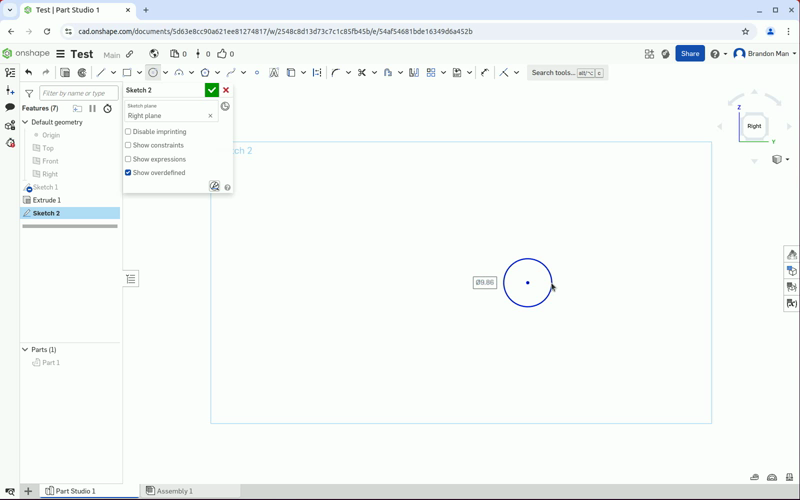
mouse_move(513, 283)
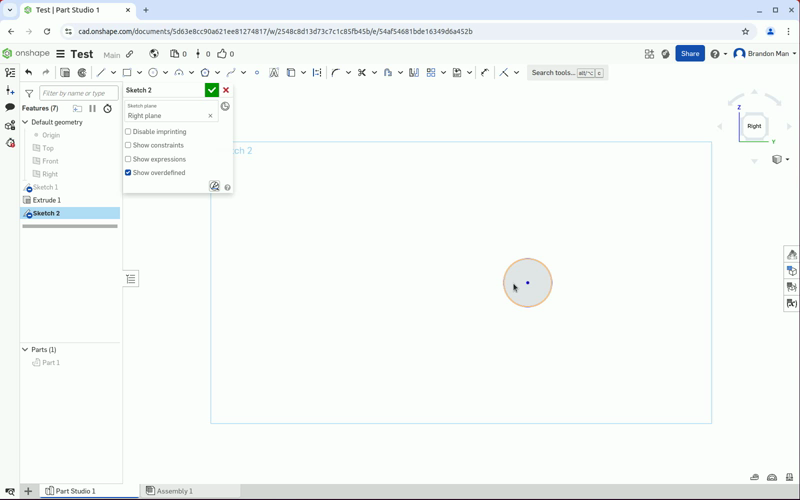
click(513, 283)
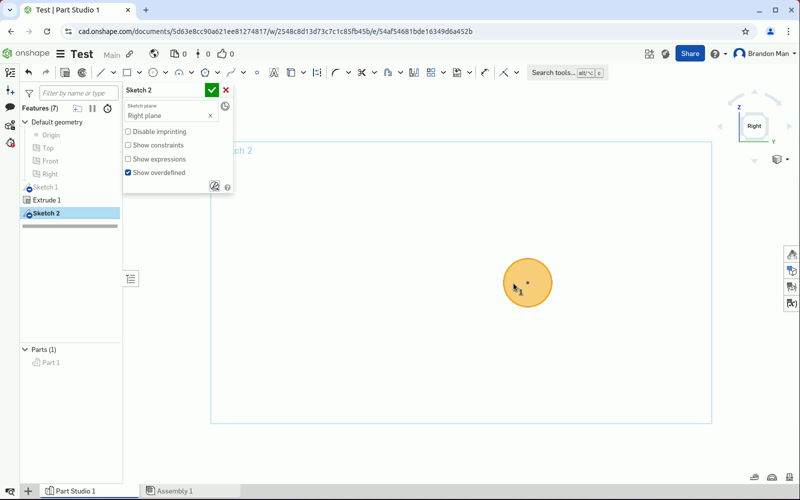
mouse_move(73, 352)
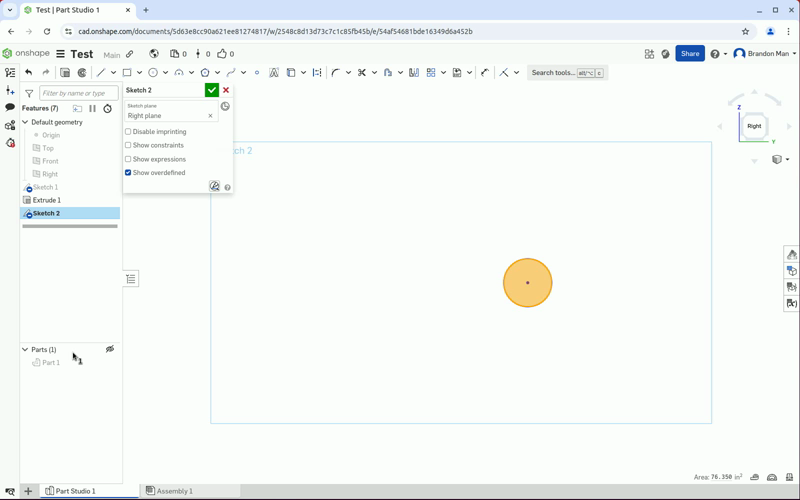
key(shift+y)
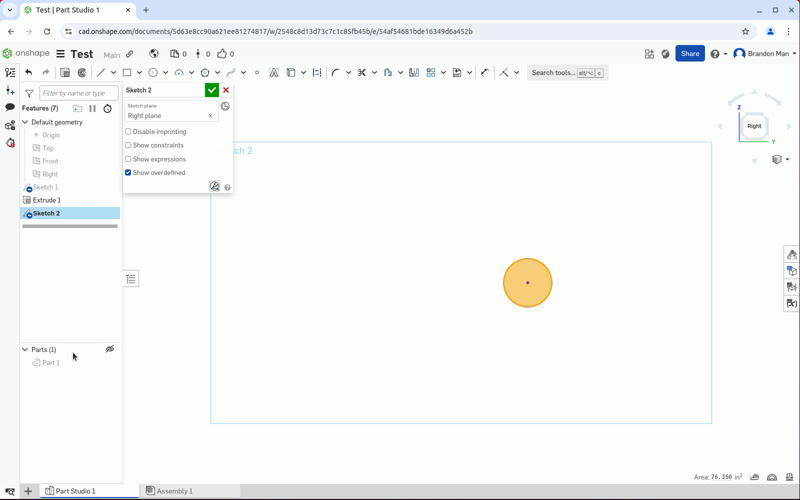
key(shift+e)
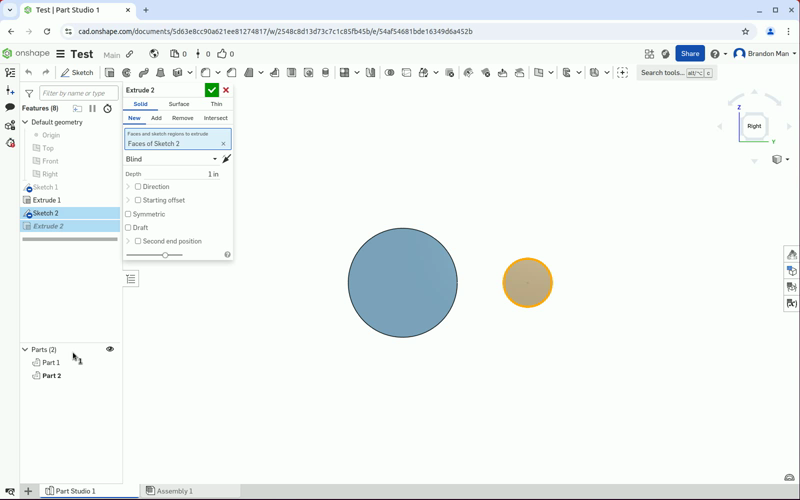
mouse_move(143, 106)
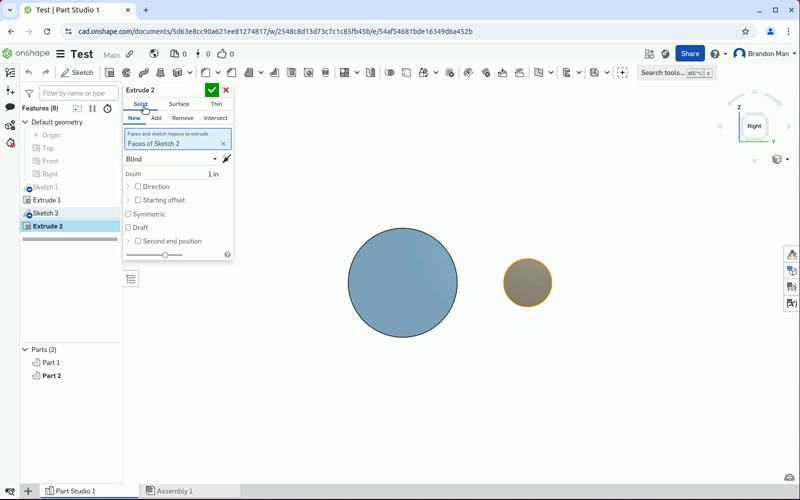
click(143, 106)
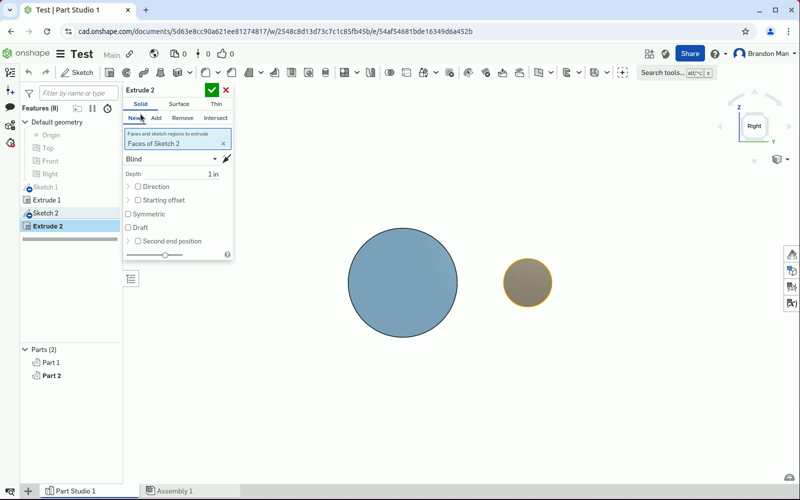
mouse_move(137, 120)
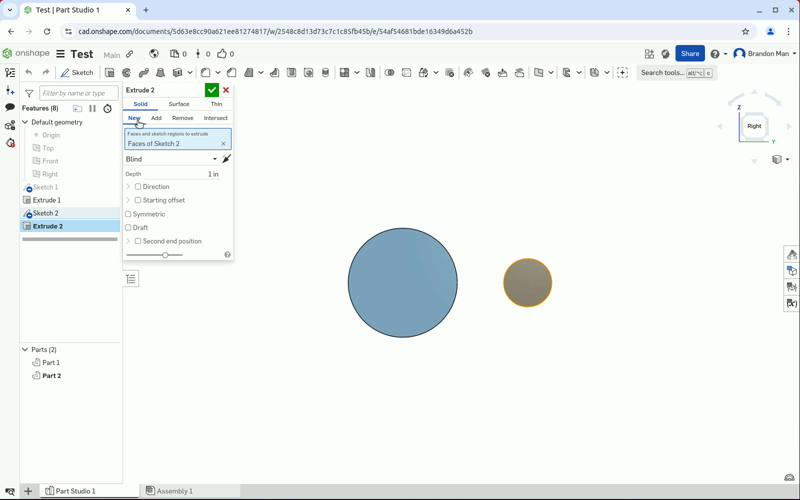
click(137, 120)
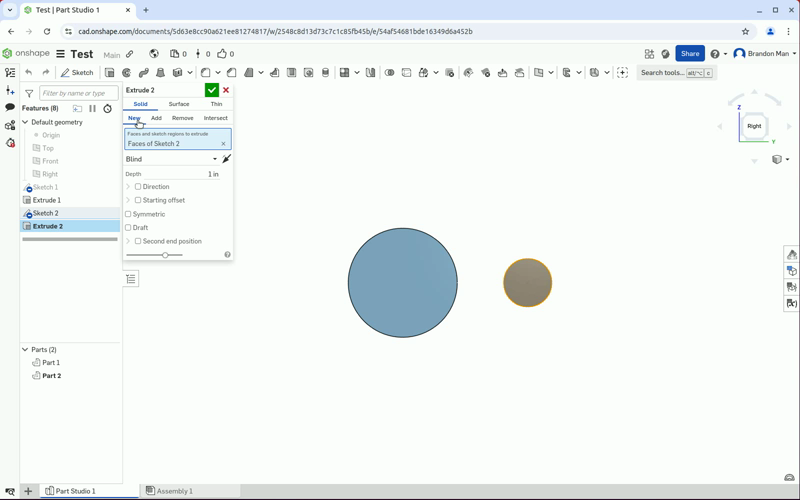
key(tab, 4)
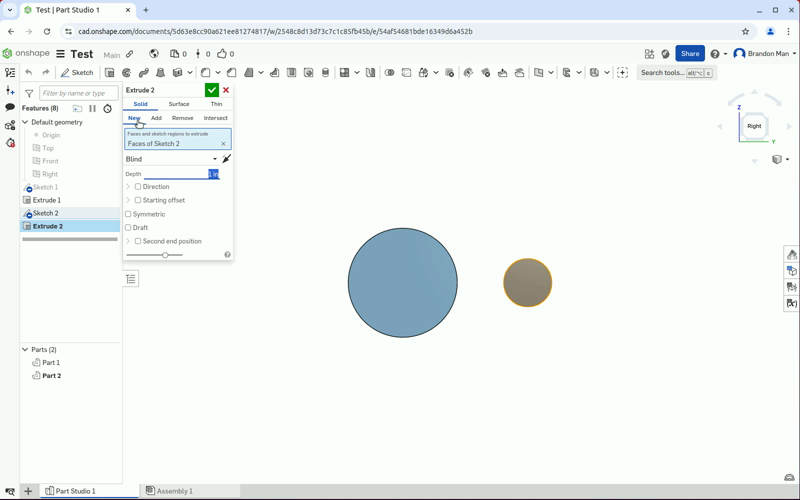
text(14.924)
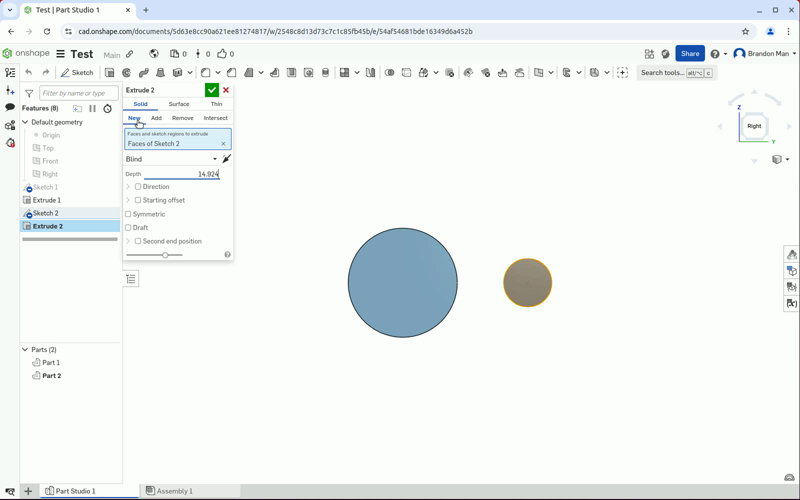
key(enter)
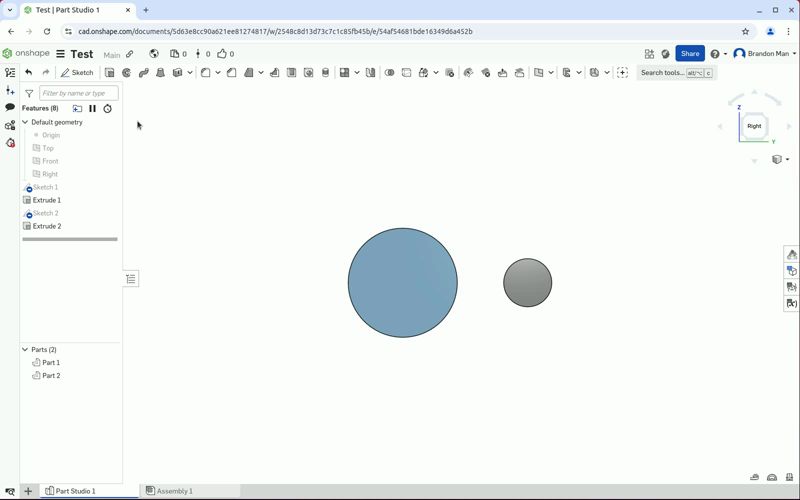
key(shift+h)
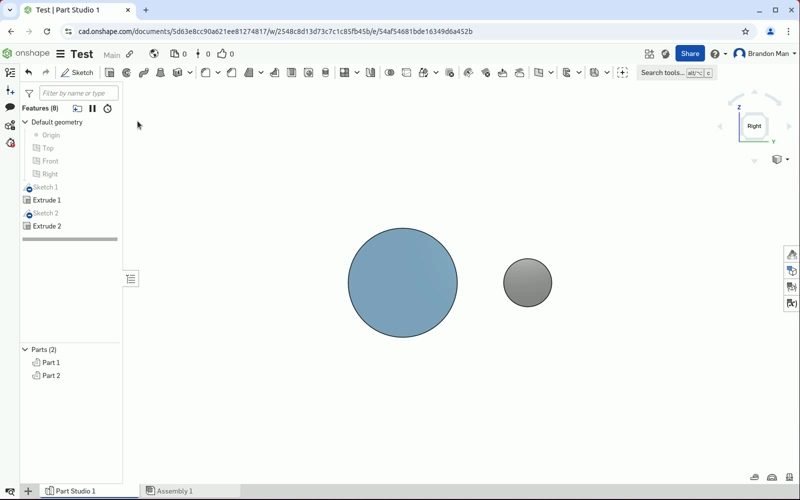
key(shift+h)
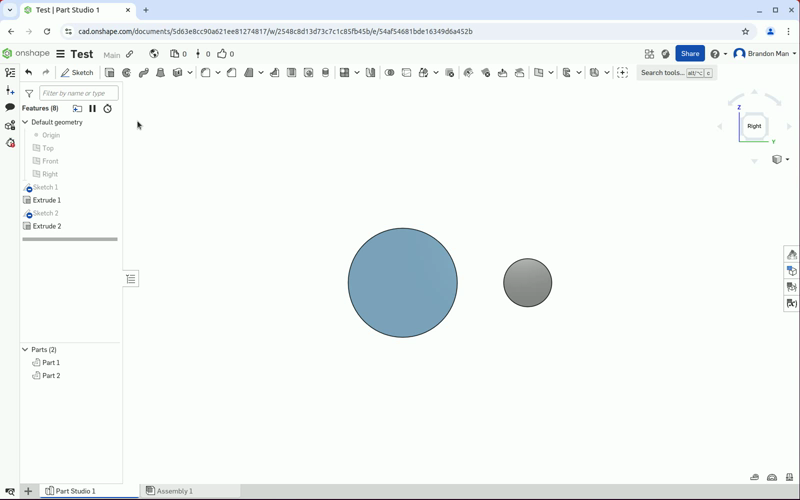
mouse_move(73, 189)
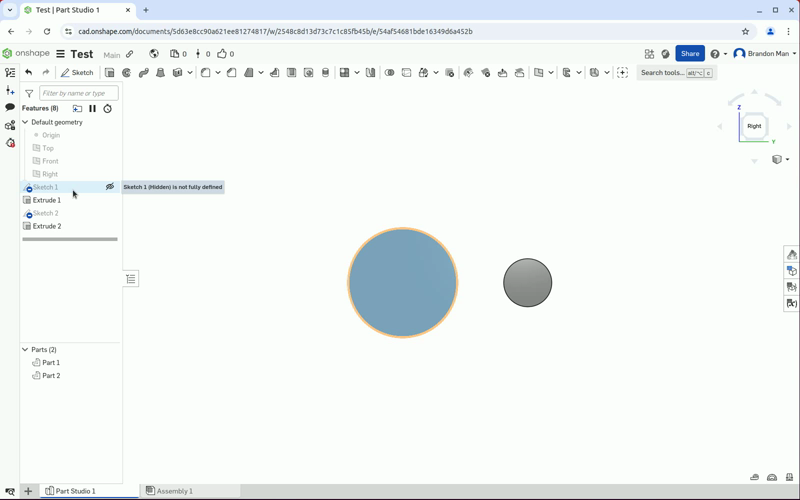
click(73, 189)
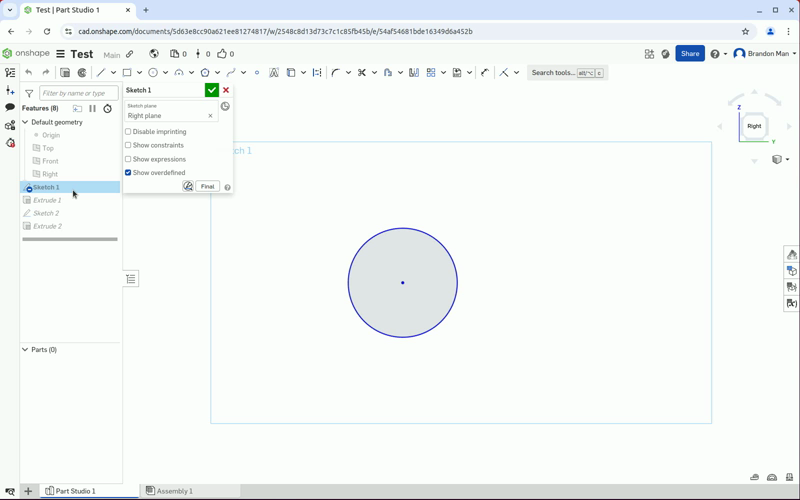
mouse_move(229, 92)
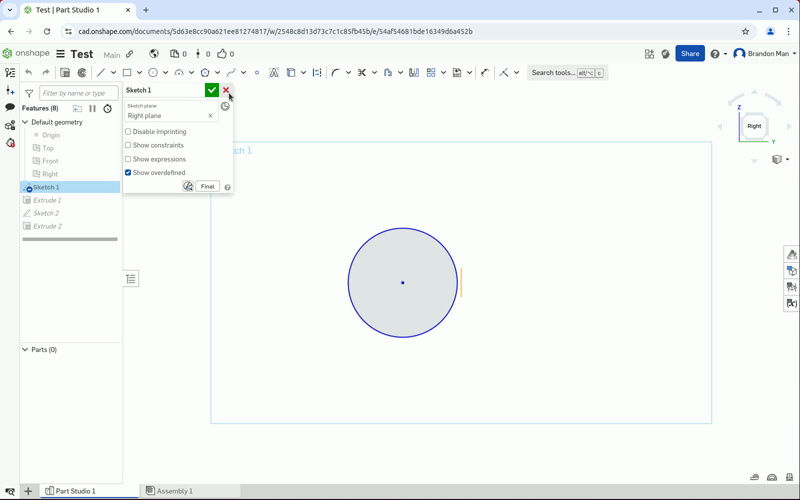
click(229, 92)
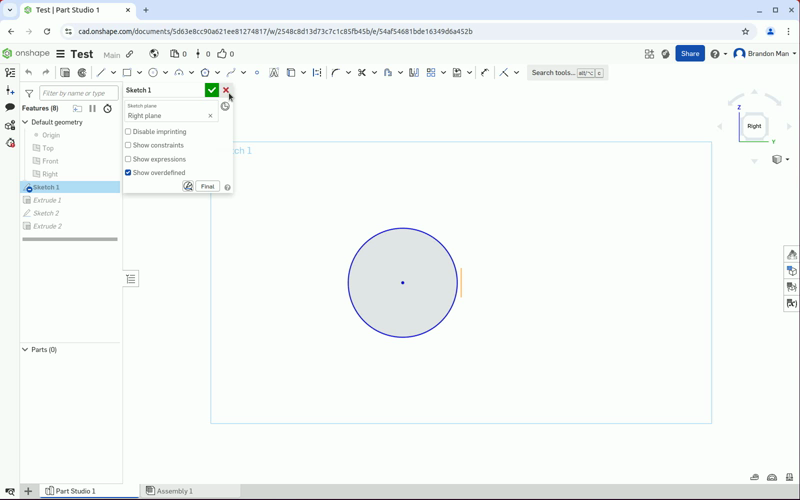
key(shift+s)
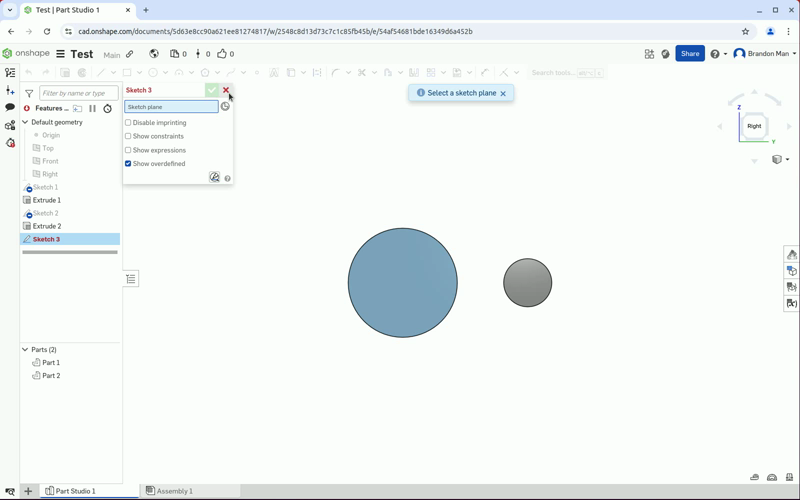
mouse_move(73, 176)
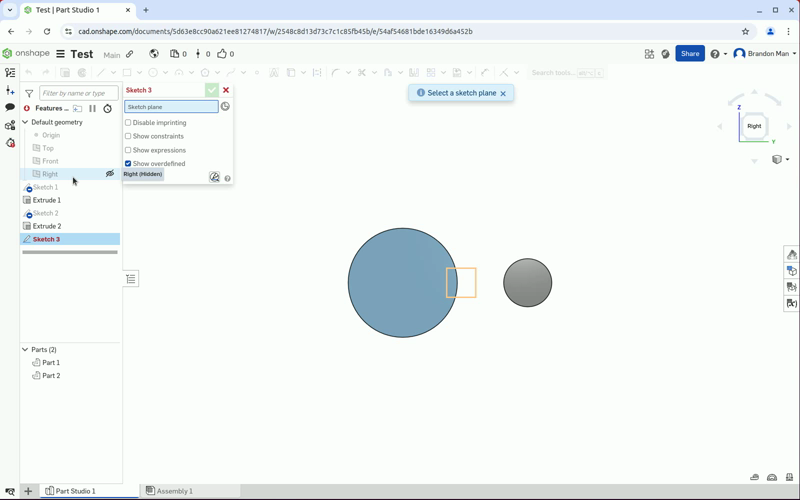
click(73, 176)
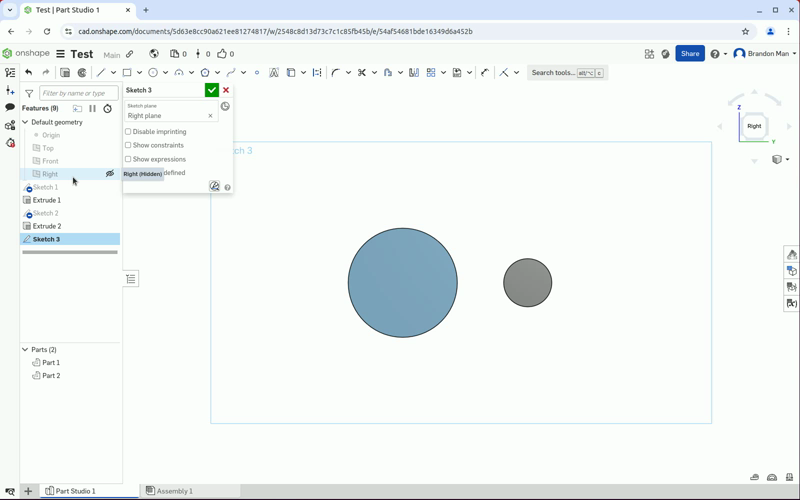
mouse_move(73, 352)
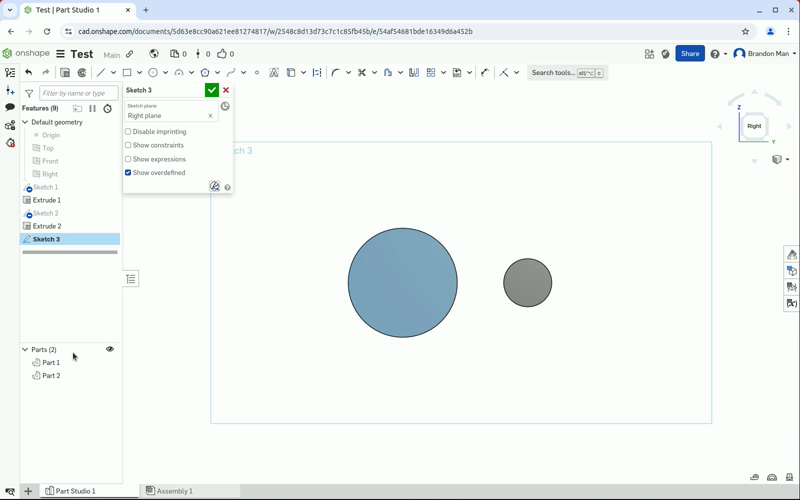
key(y)
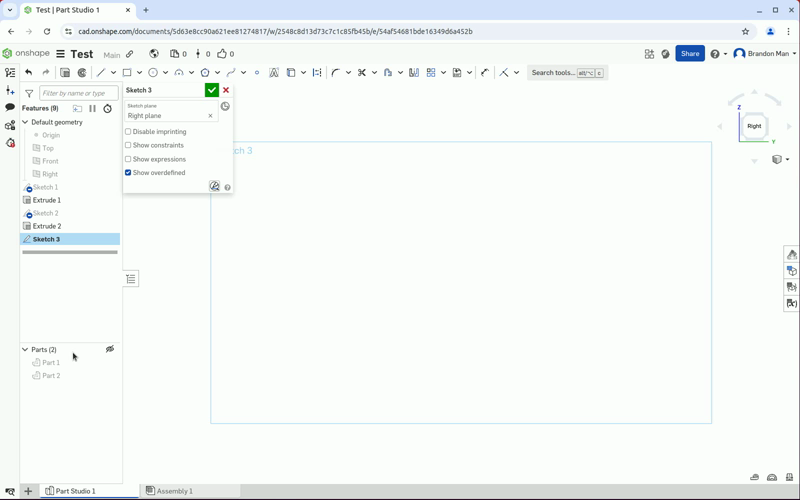
key(l)
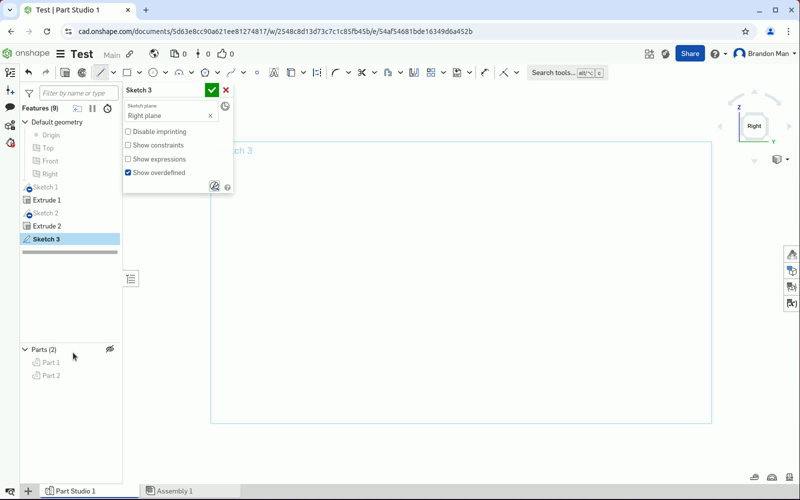
key_down(shift)
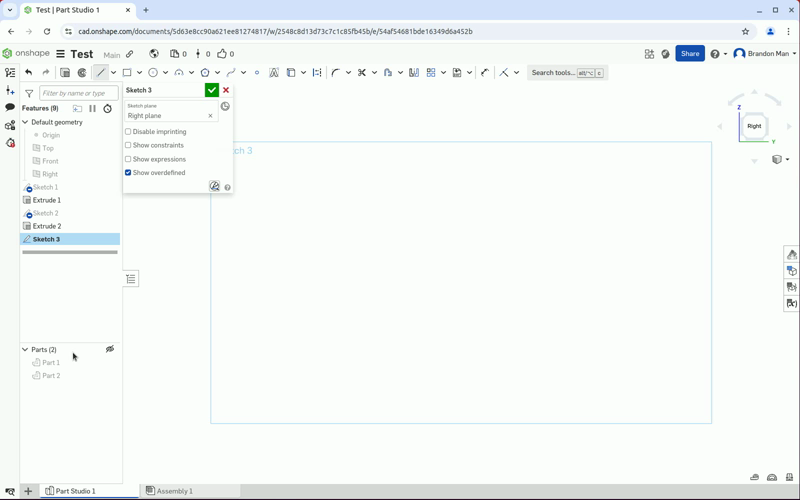
mouse_move(414, 335)
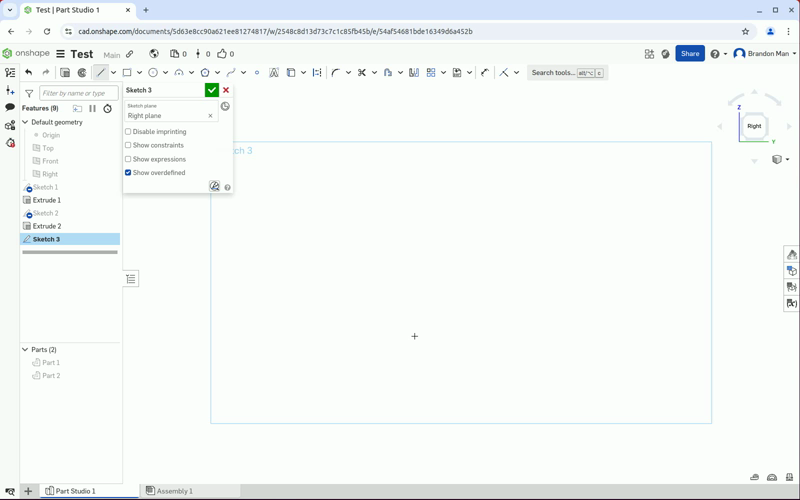
click(414, 335)
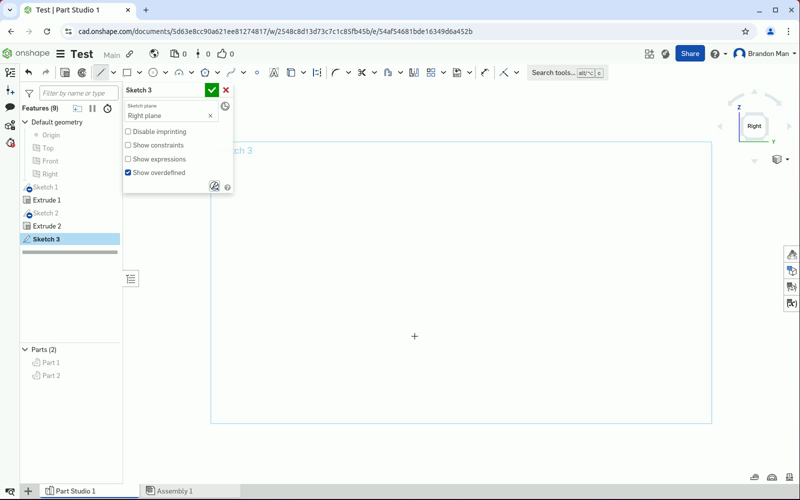
key_up(shift)
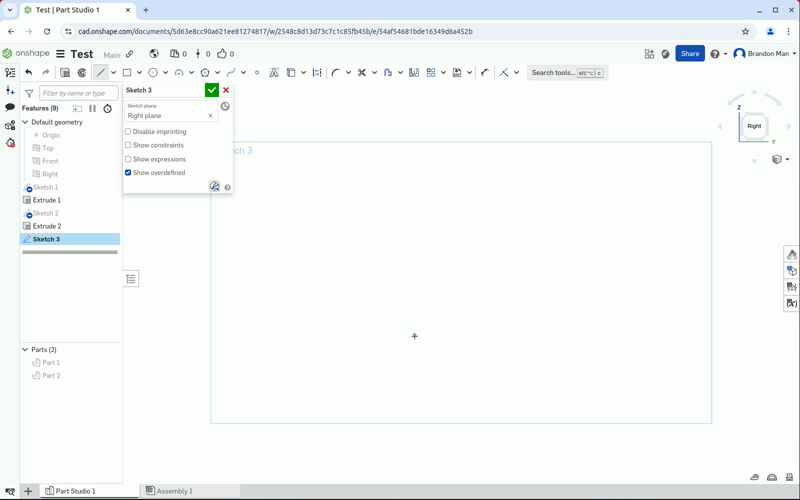
key_down(shift)
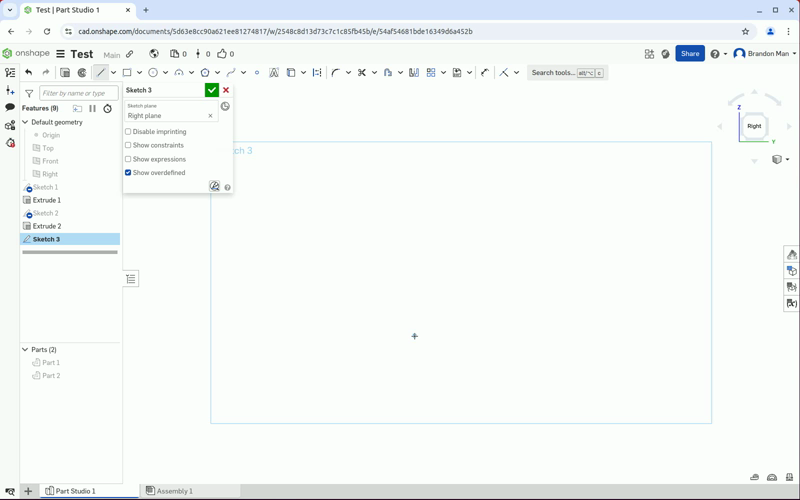
mouse_move(532, 306)
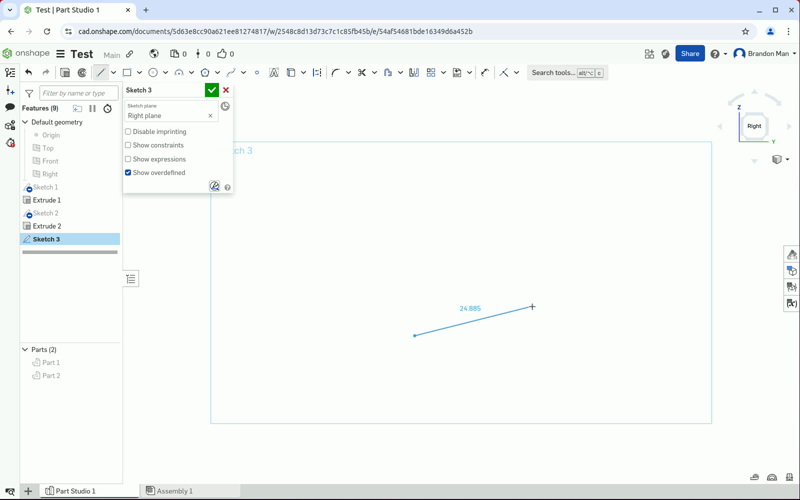
click(532, 306)
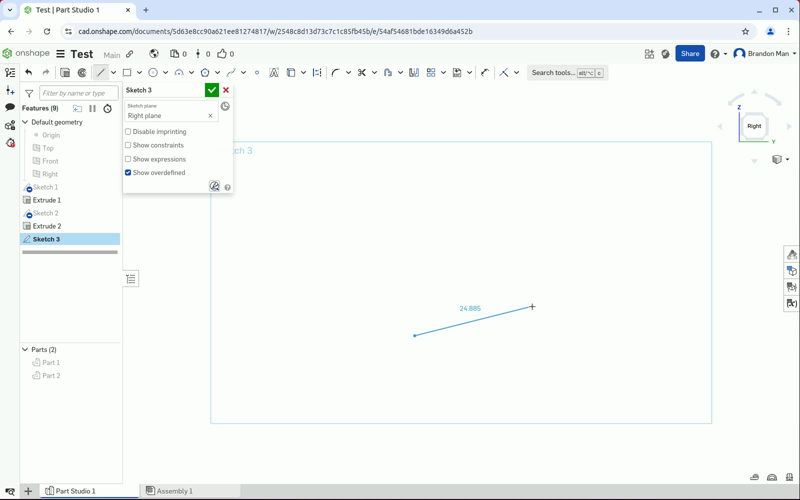
key_up(shift)
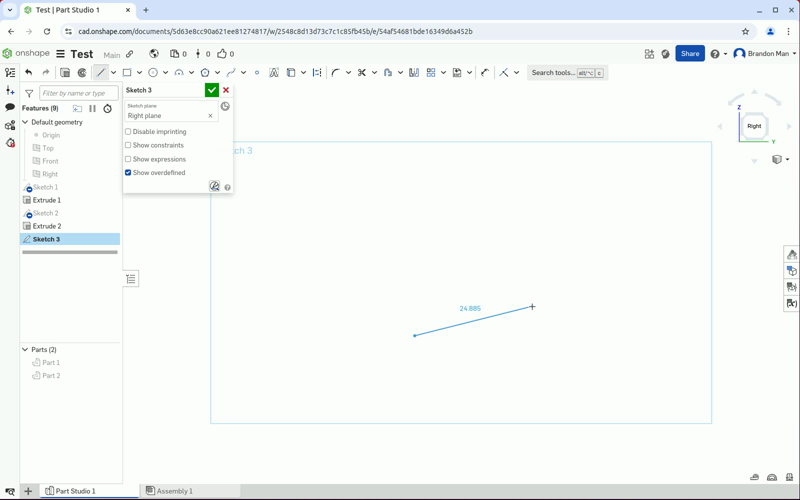
key(esc)
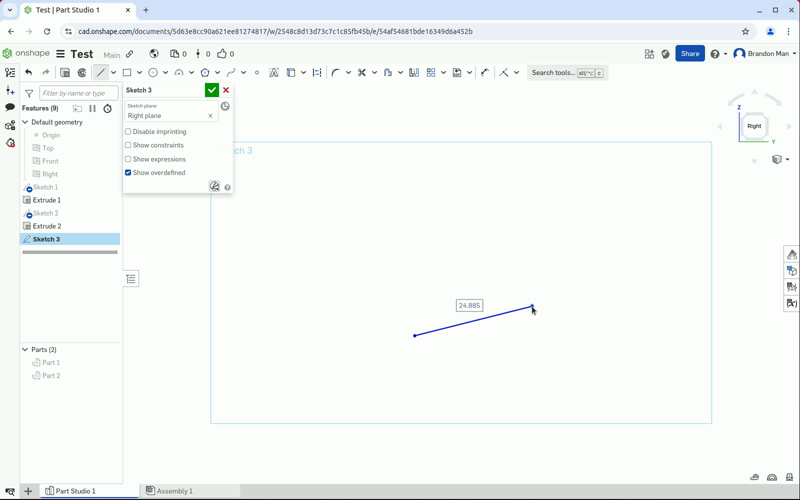
key(a)
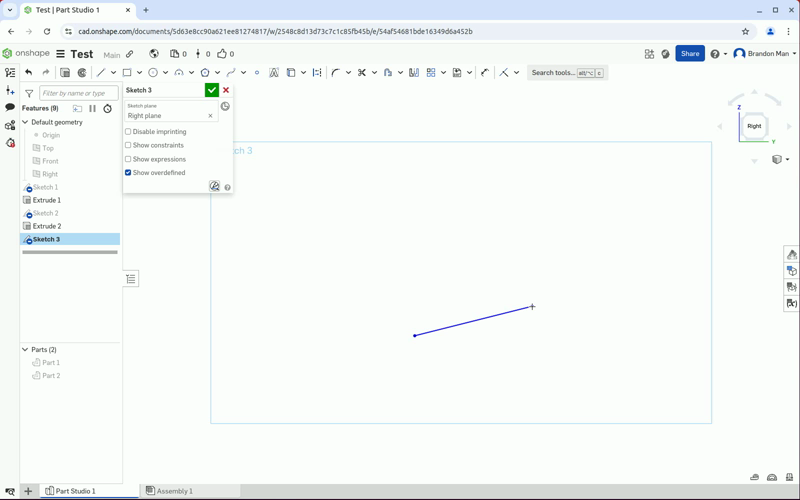
mouse_move(532, 306)
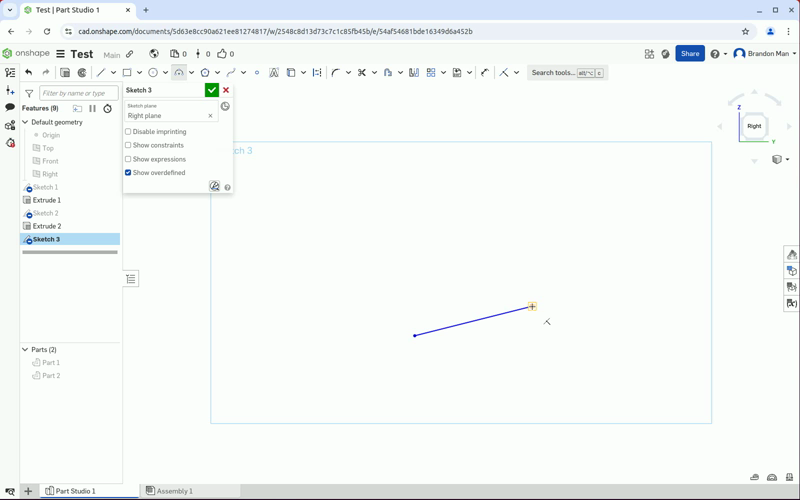
click(532, 306)
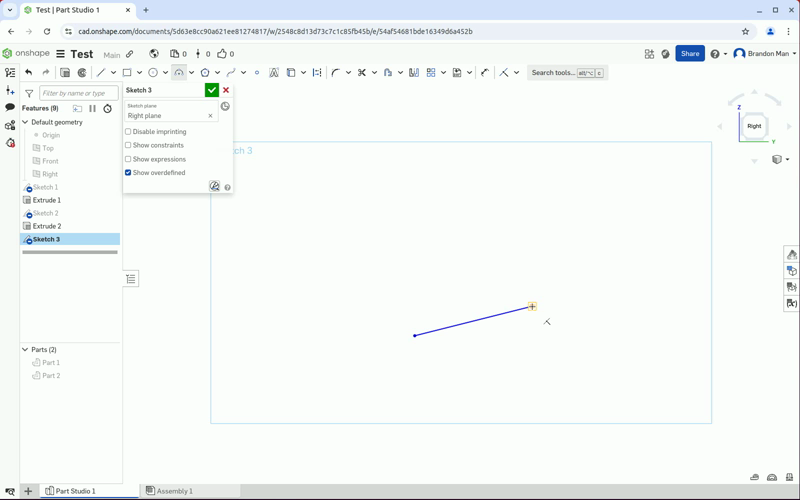
key_down(shift)
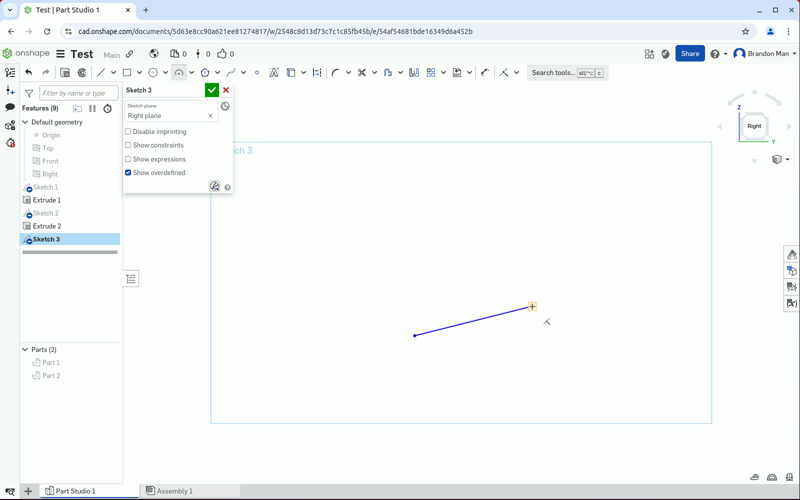
mouse_move(532, 259)
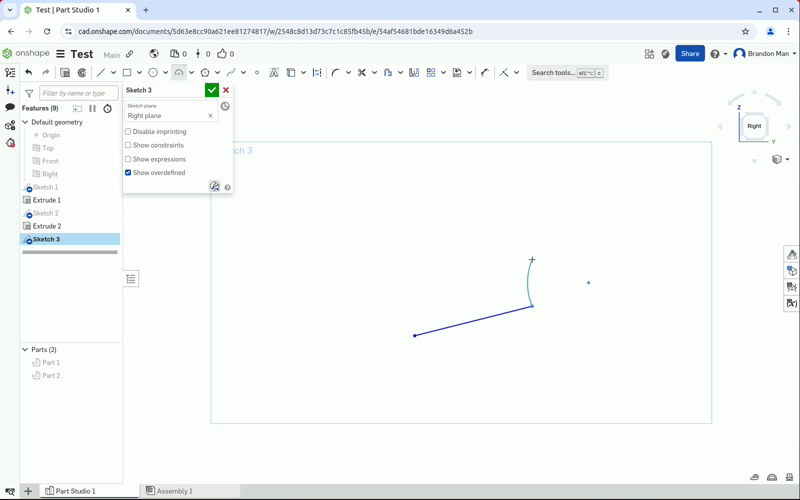
click(532, 259)
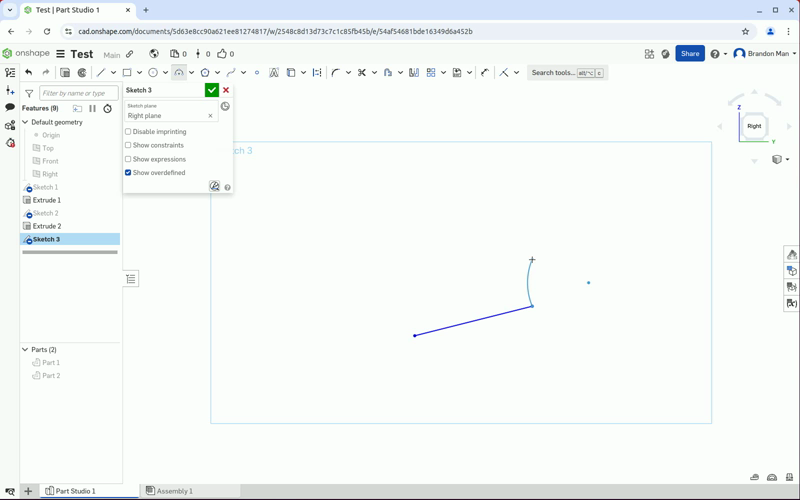
mouse_move(502, 282)
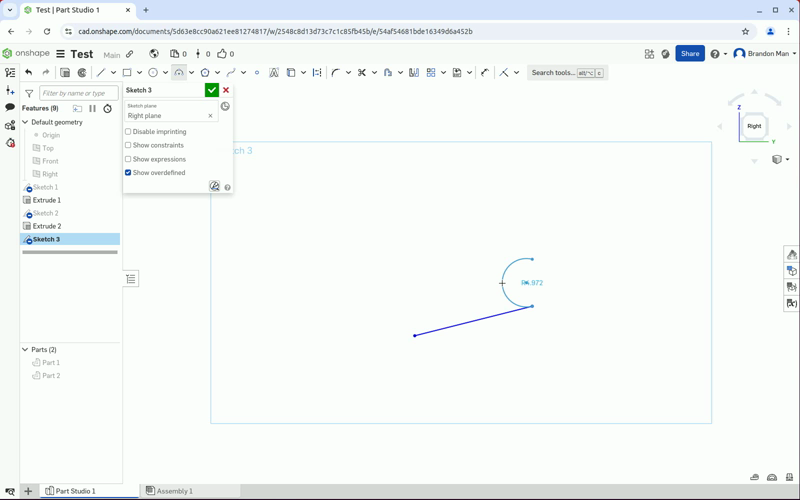
click(502, 282)
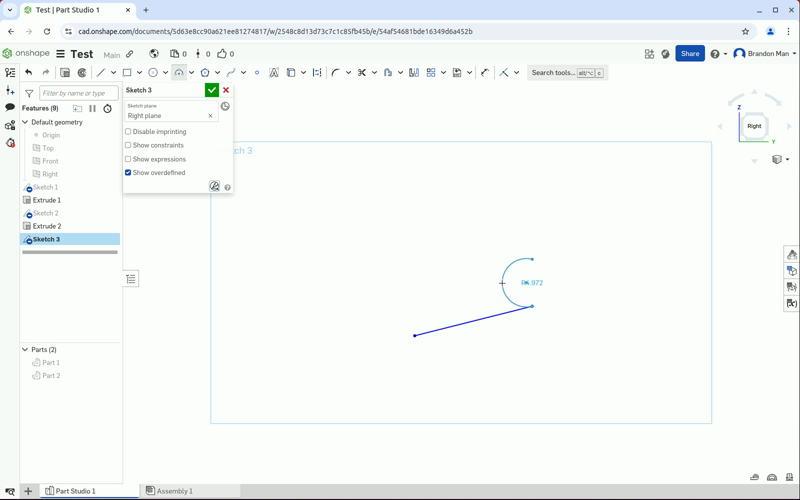
key_up(shift)
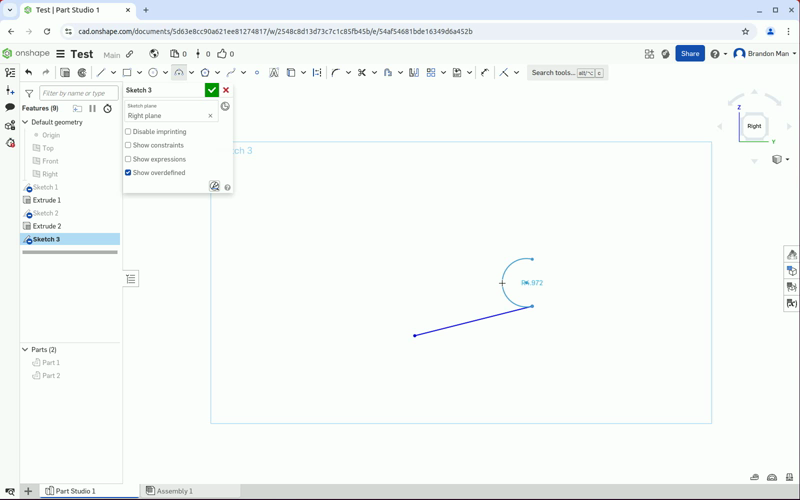
key(esc)
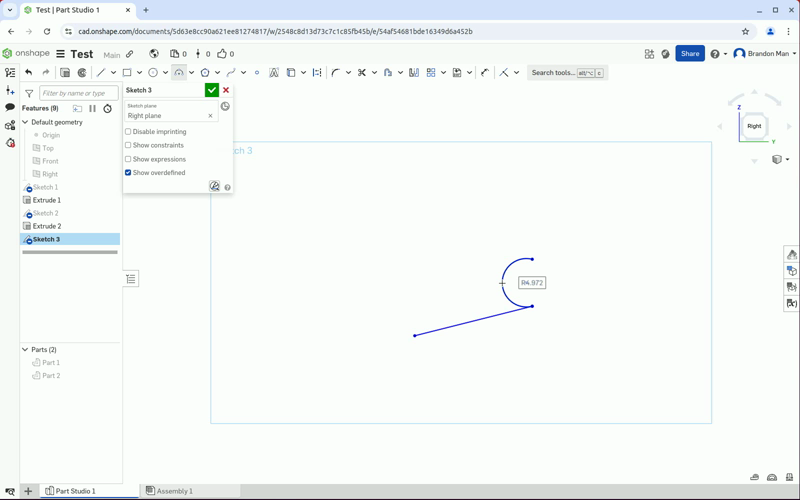
key(l)
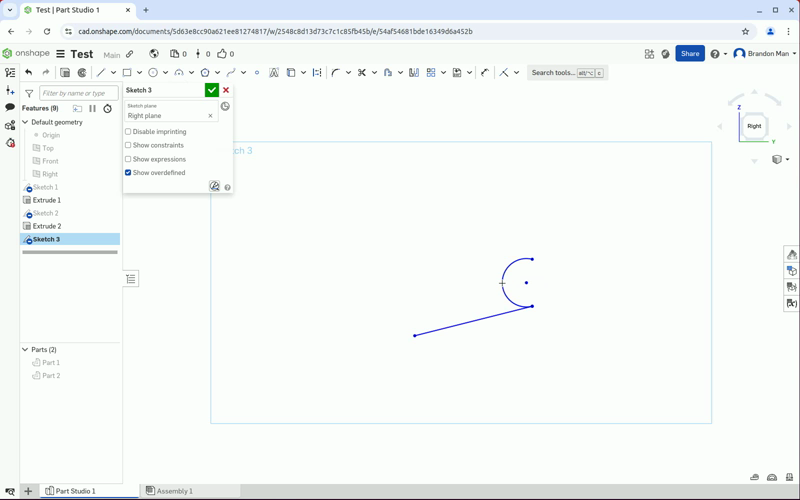
mouse_move(532, 259)
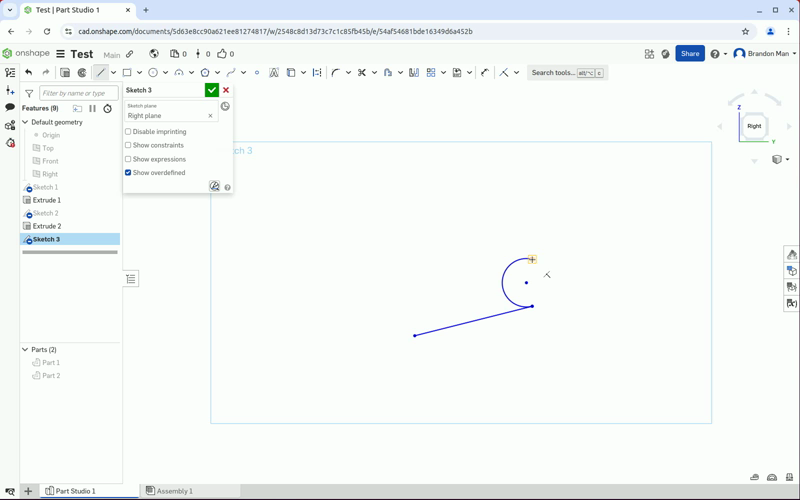
click(532, 259)
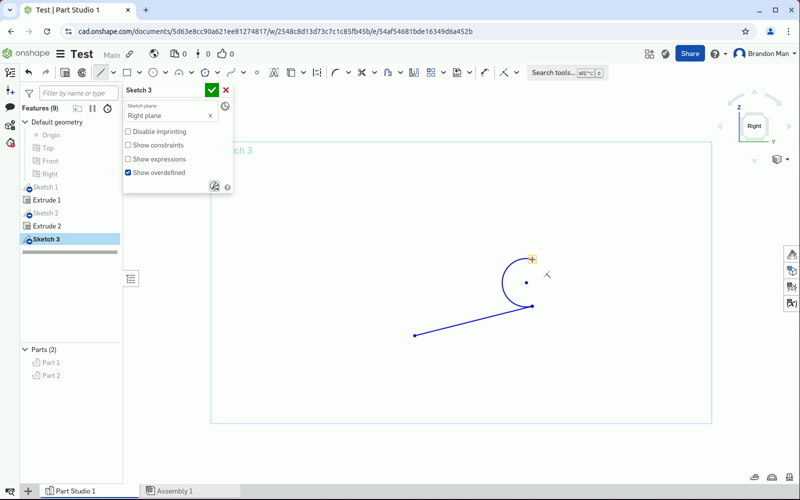
key_down(shift)
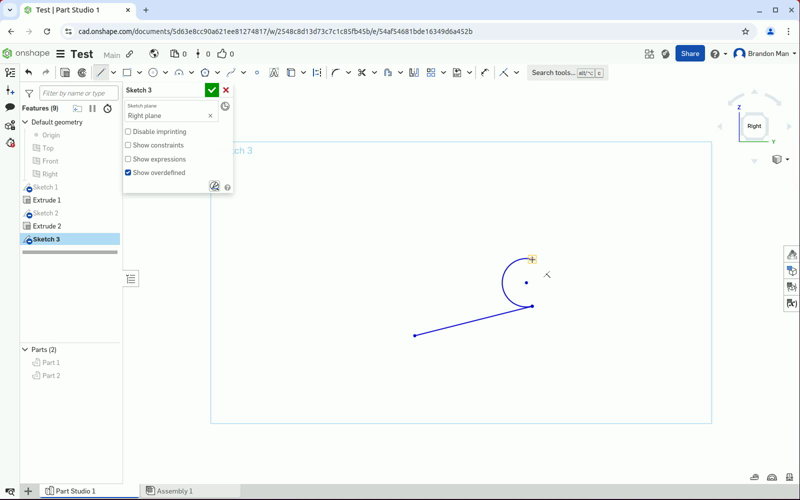
mouse_move(414, 231)
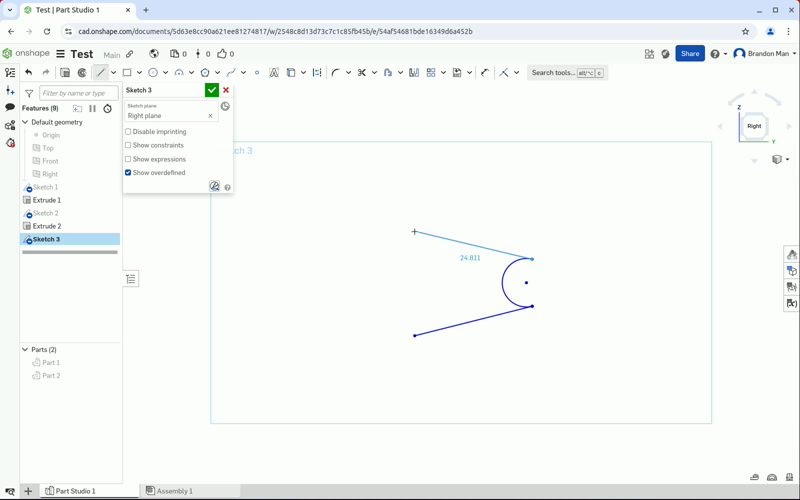
click(414, 231)
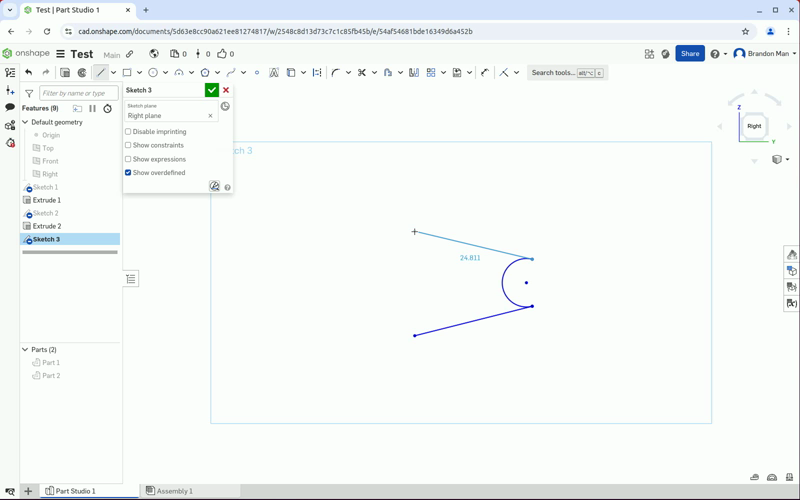
key_up(shift)
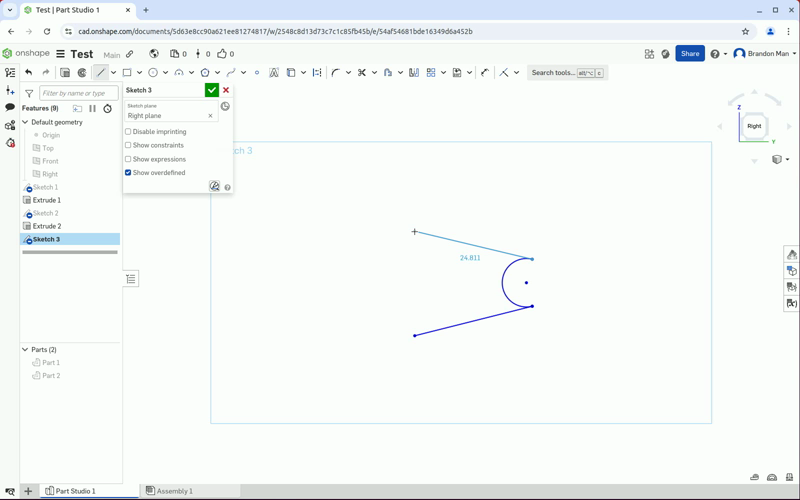
key(esc)
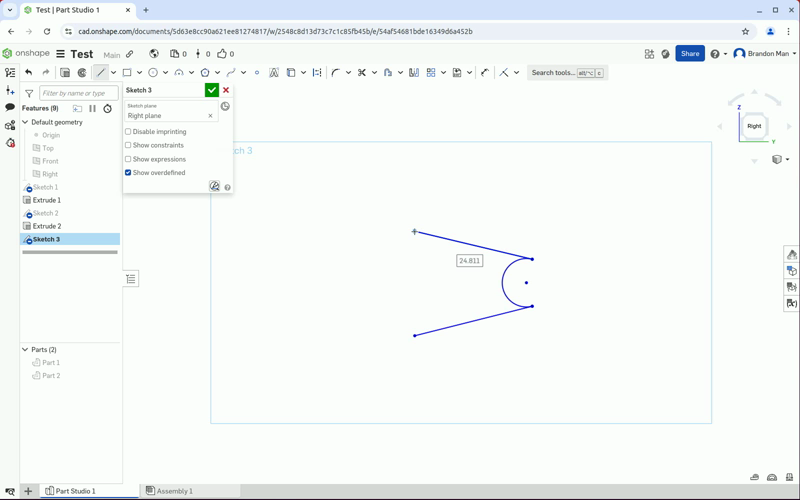
key(a)
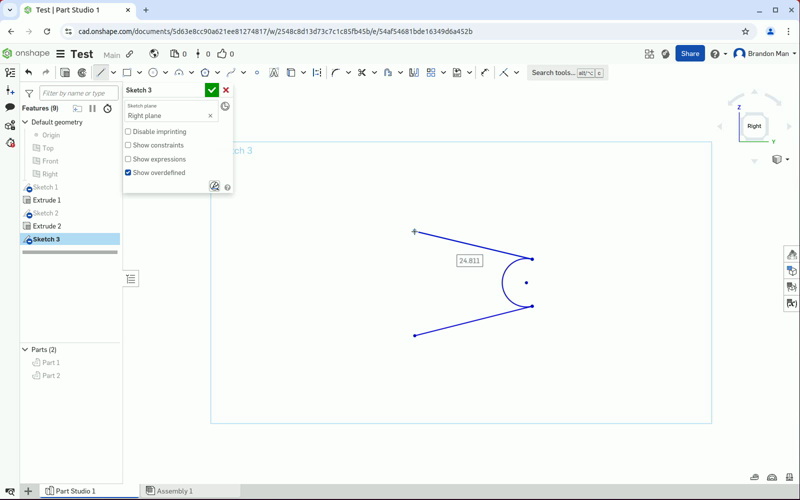
mouse_move(414, 231)
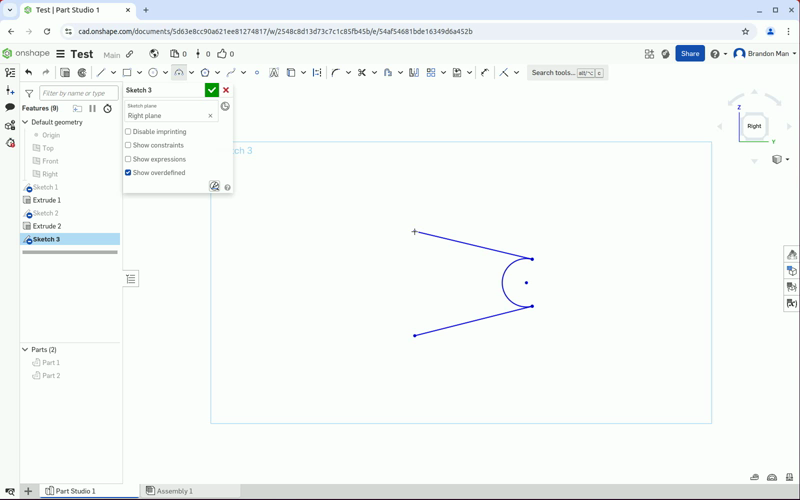
click(414, 231)
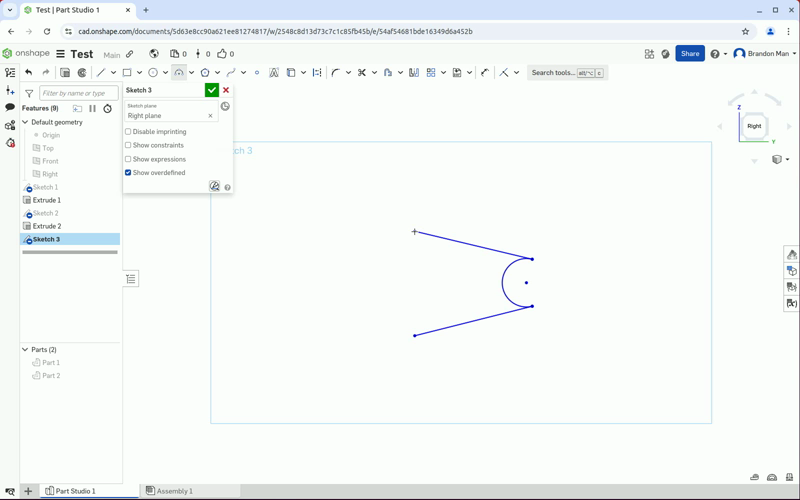
mouse_move(414, 335)
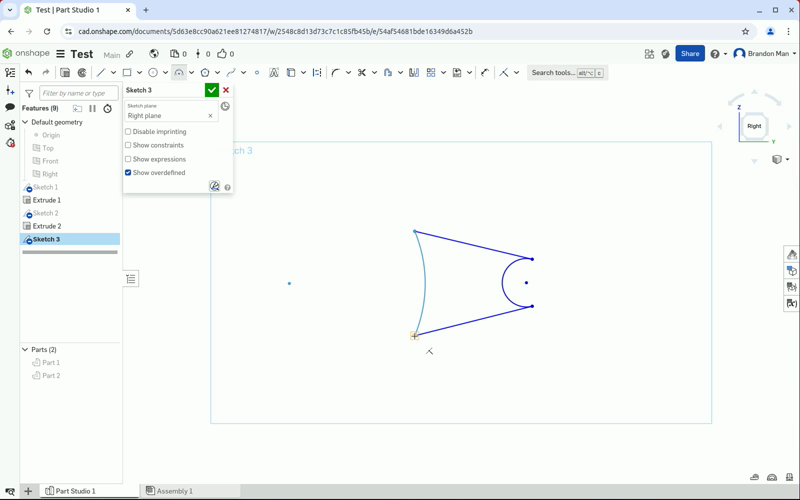
click(414, 335)
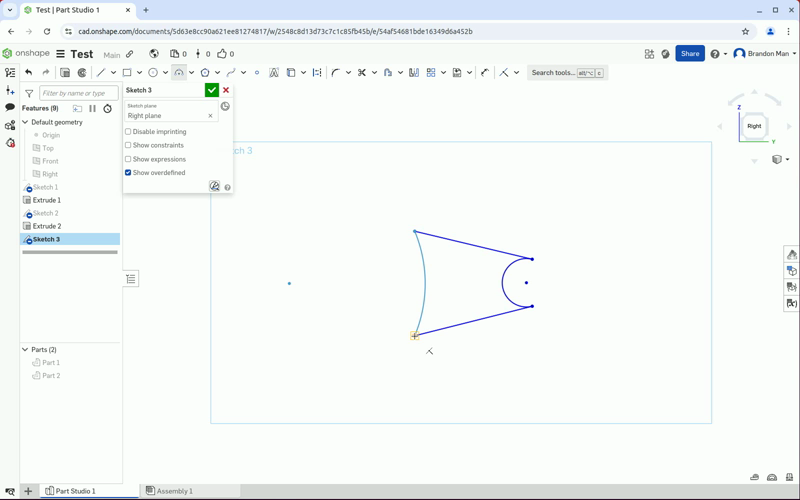
key_down(shift)
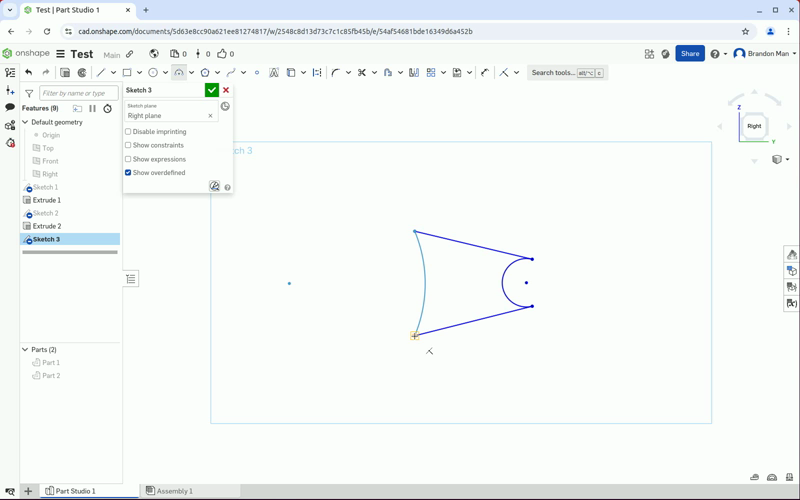
mouse_move(456, 283)
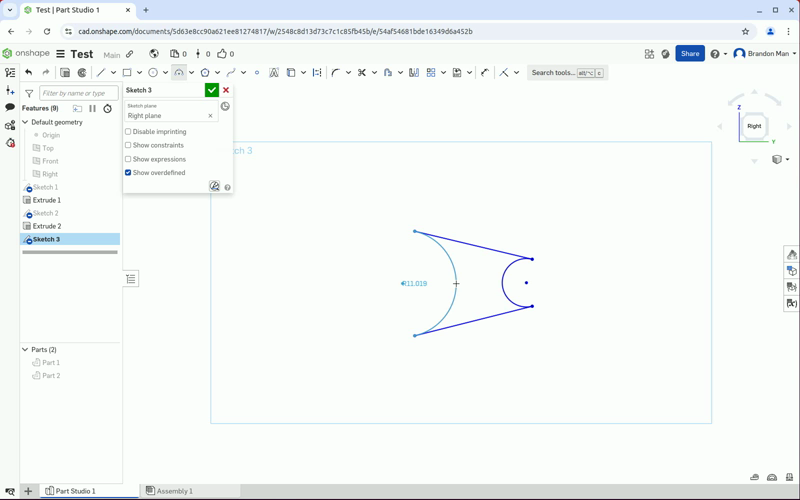
click(456, 283)
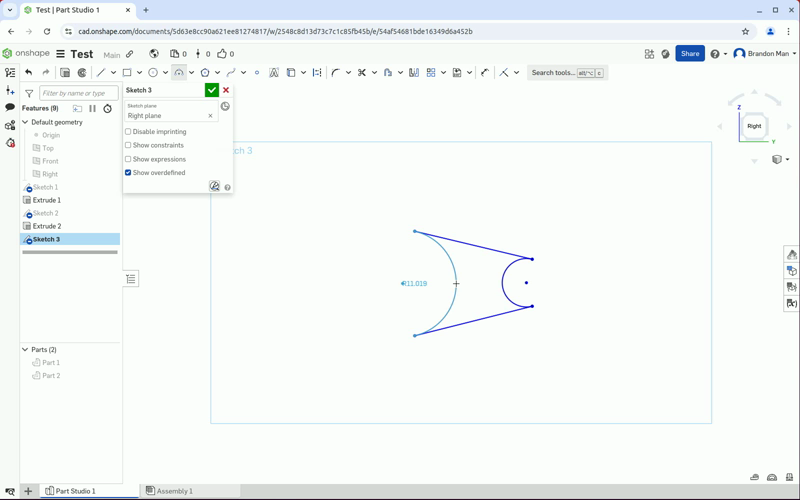
key_up(shift)
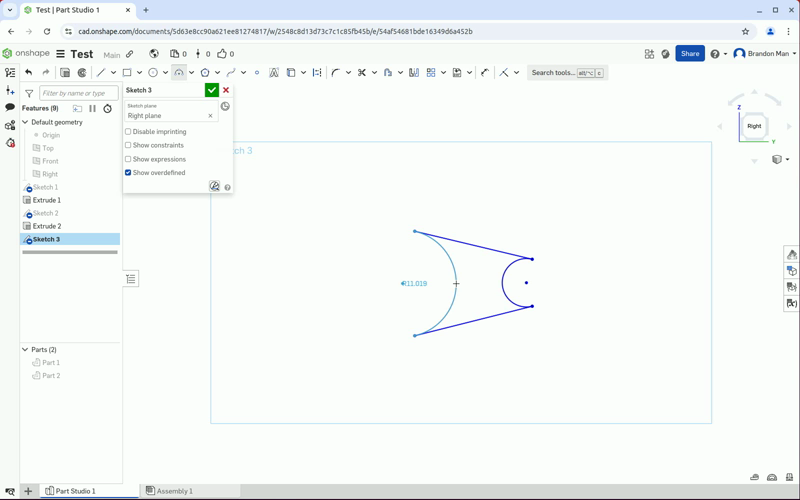
key(esc)
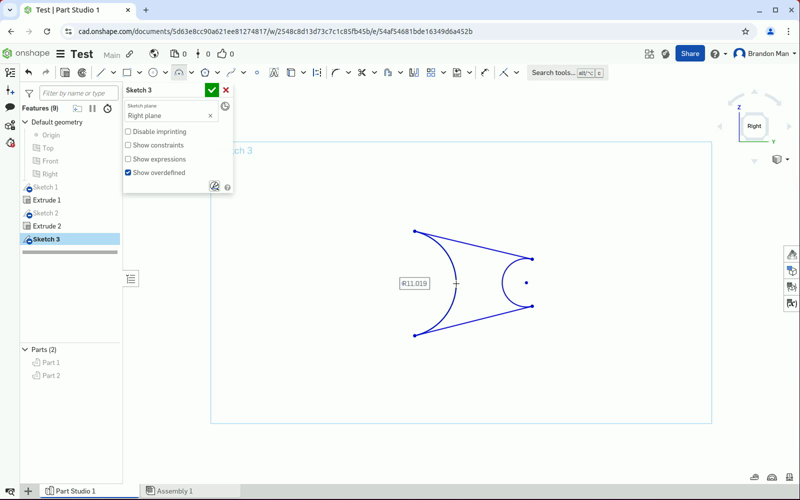
mouse_move(485, 269)
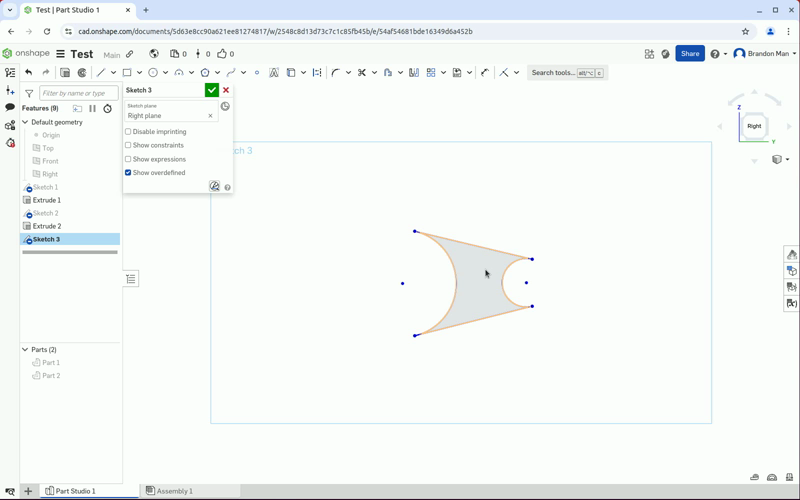
click(485, 269)
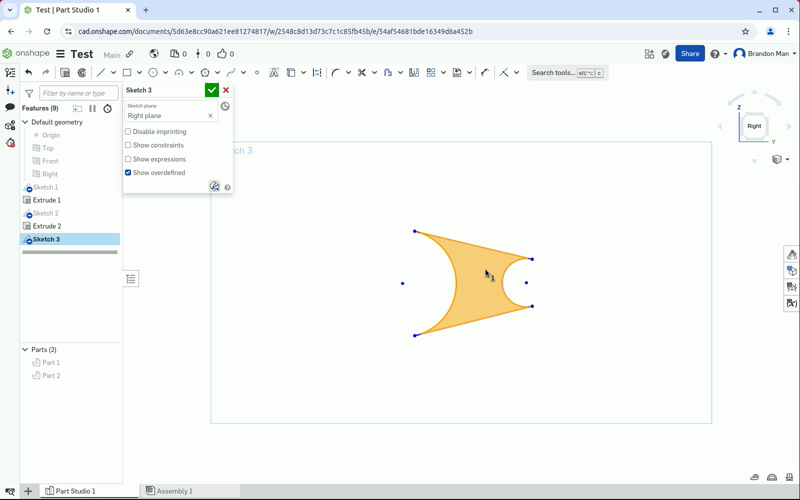
mouse_move(73, 352)
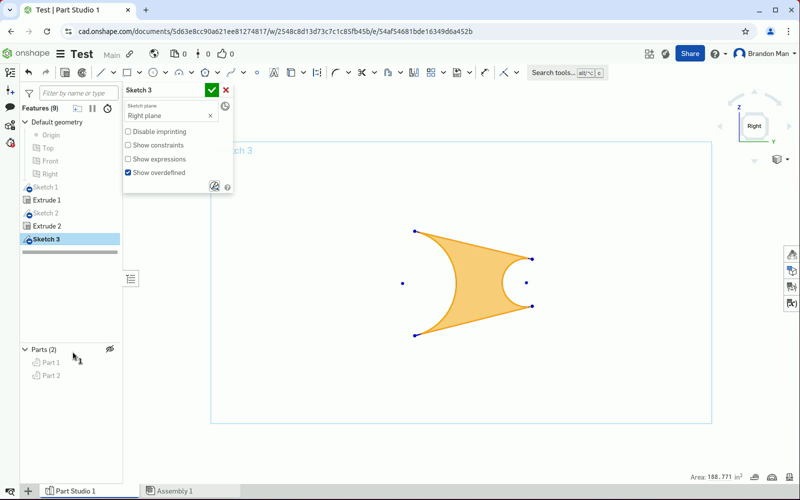
key(shift+y)
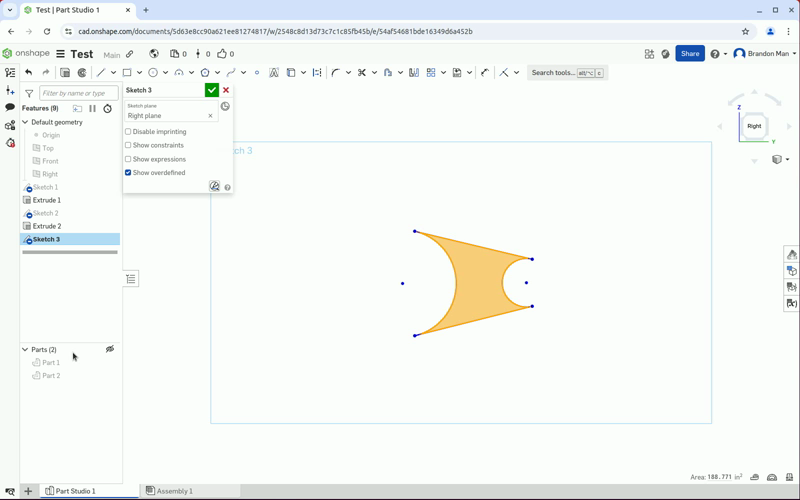
key(shift+e)
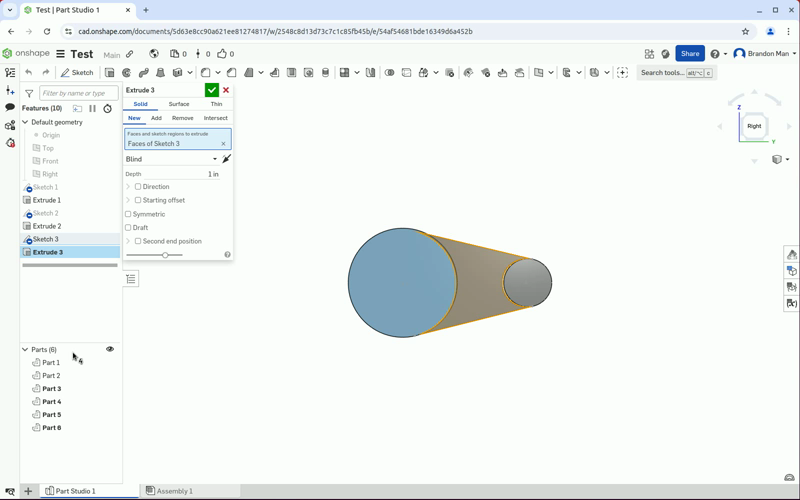
mouse_move(143, 106)
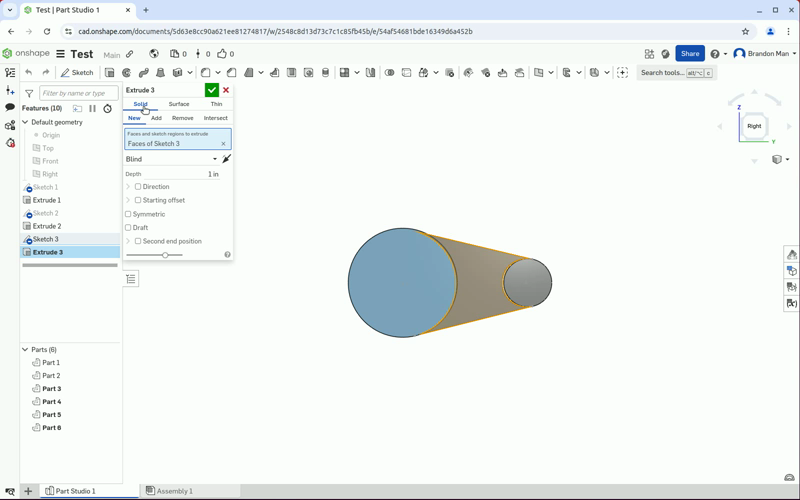
click(143, 106)
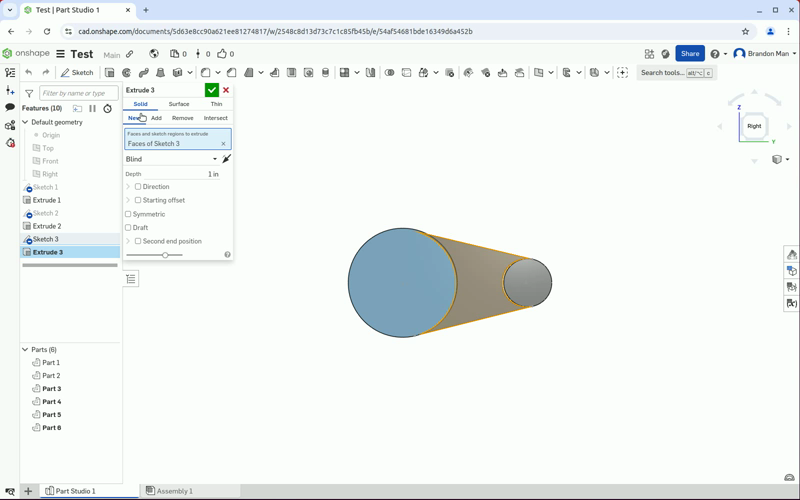
mouse_move(137, 120)
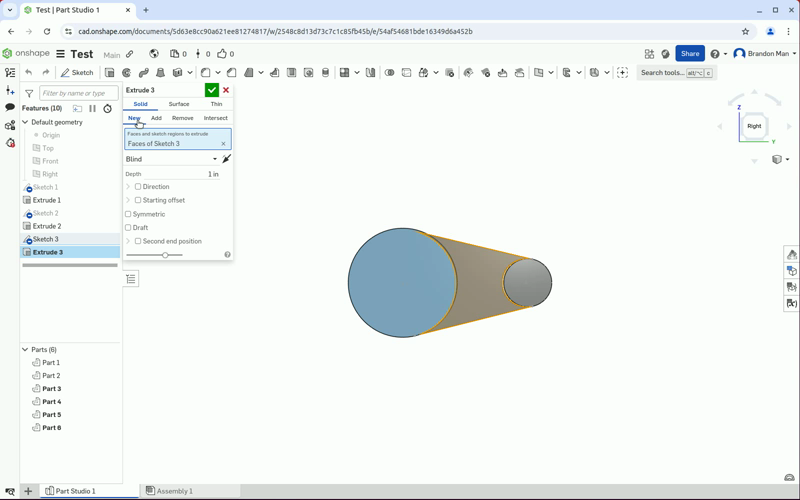
click(137, 120)
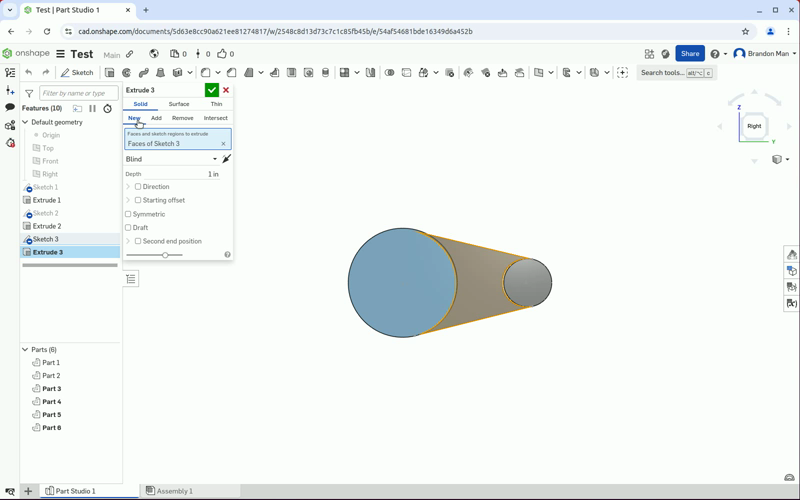
key(tab, 4)
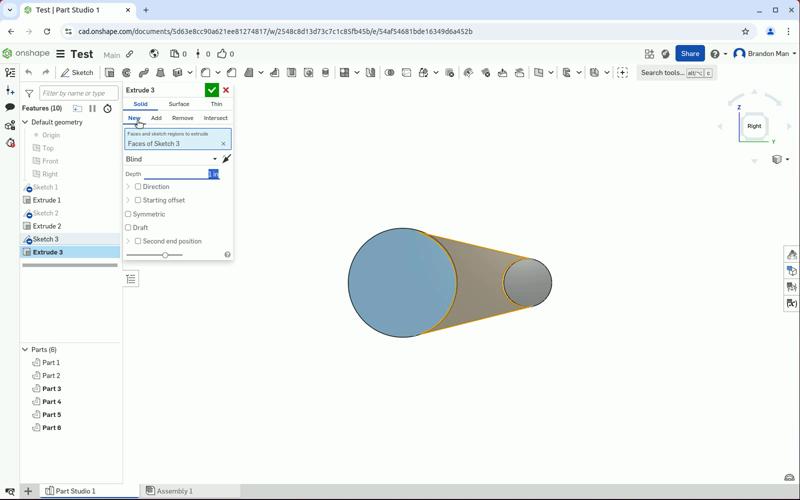
text(14.924)
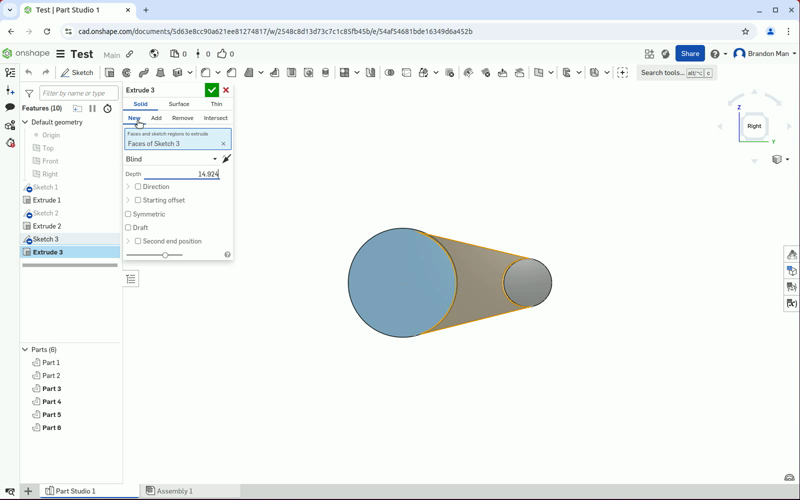
key(enter)
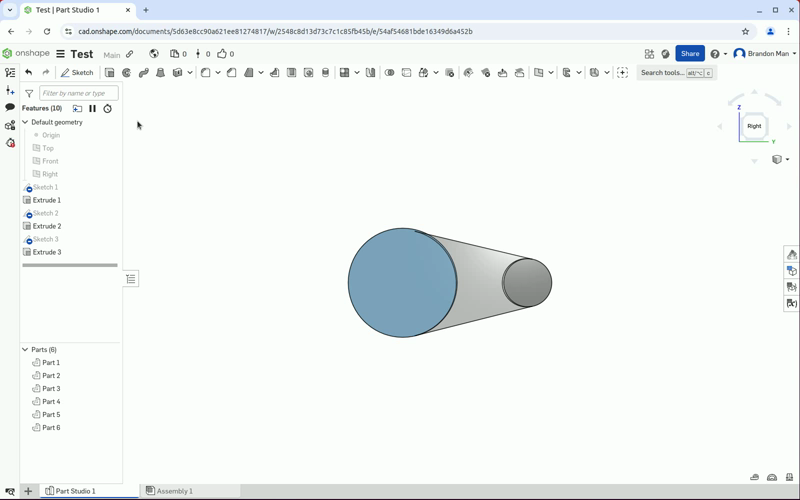
key(shift+h)
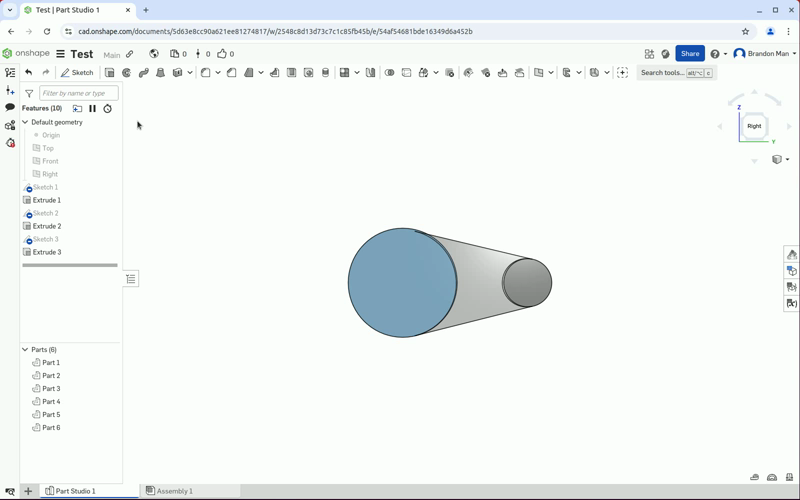
key(shift+h)
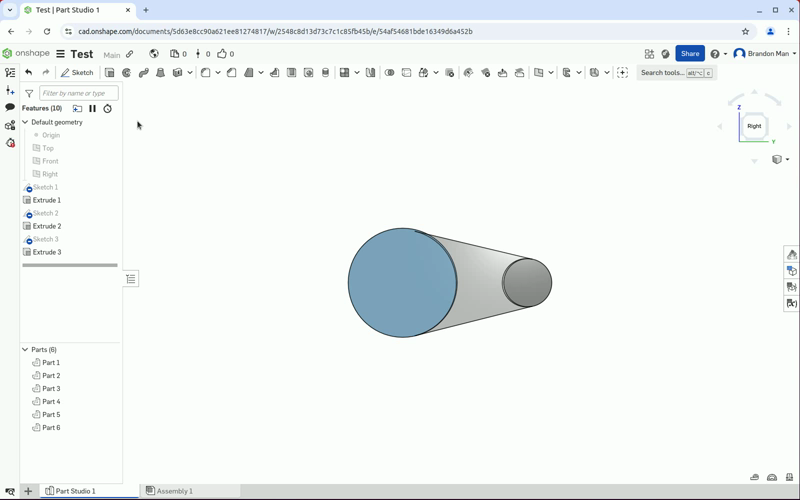
mouse_move(73, 189)
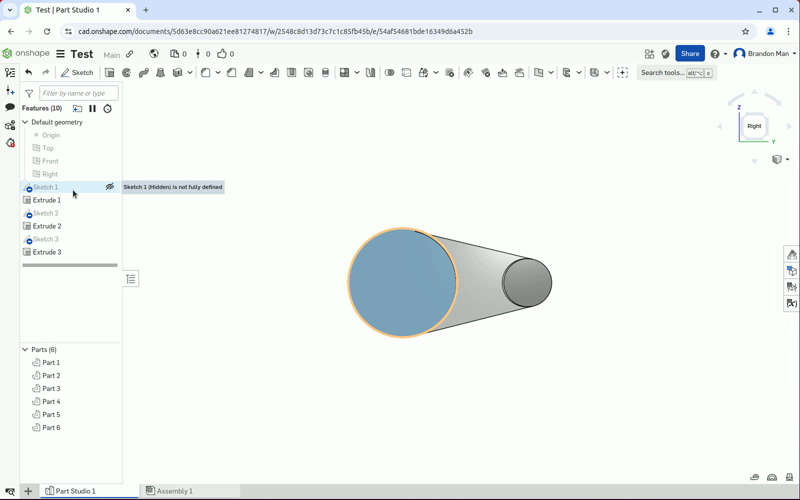
click(73, 189)
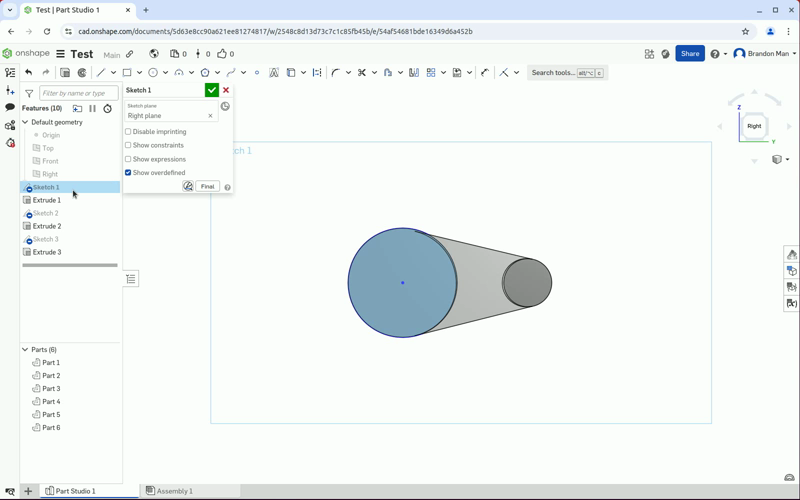
mouse_move(229, 92)
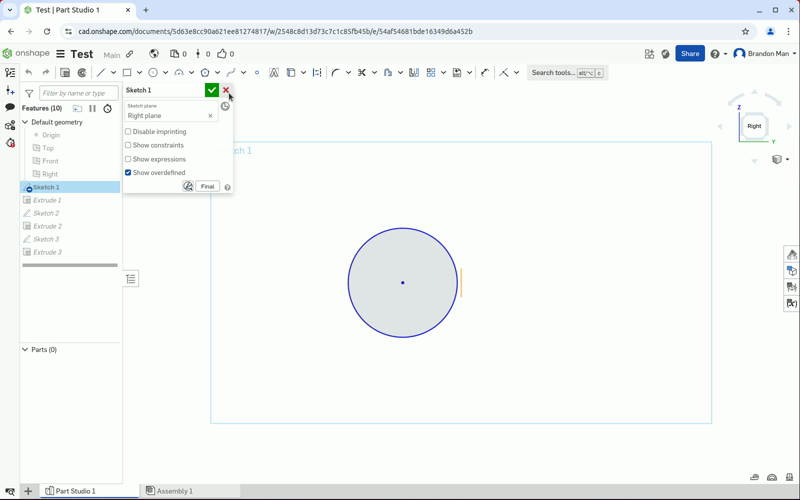
click(229, 92)
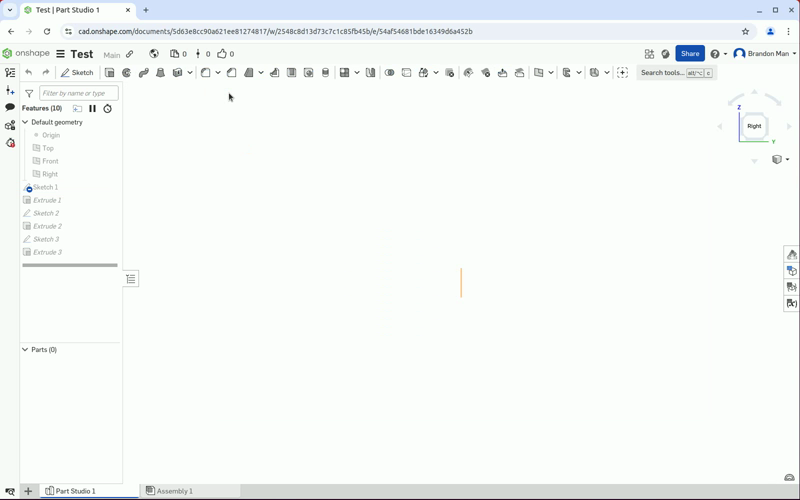
mouse_move(541, 75)
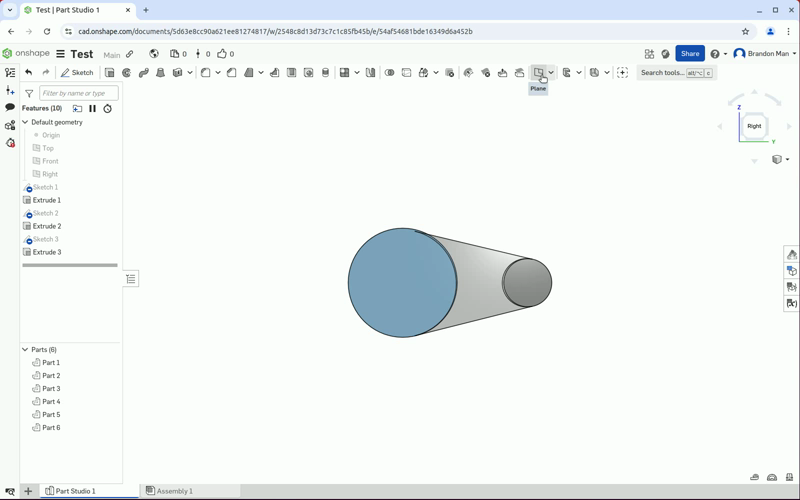
click(541, 75)
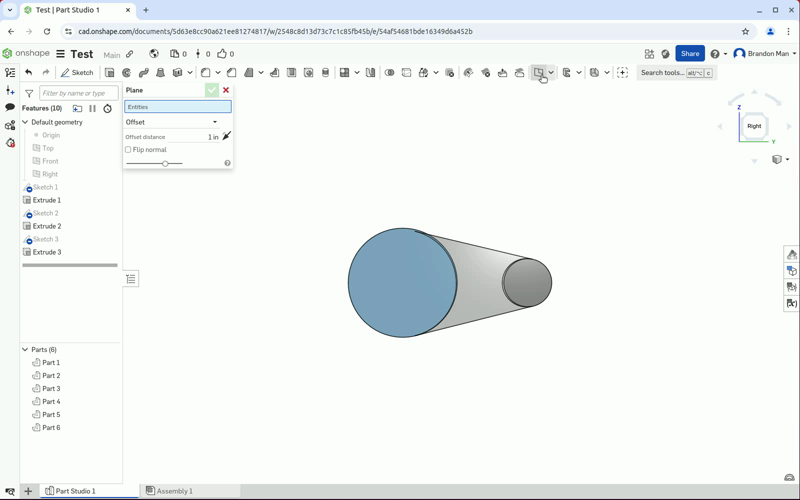
mouse_move(73, 176)
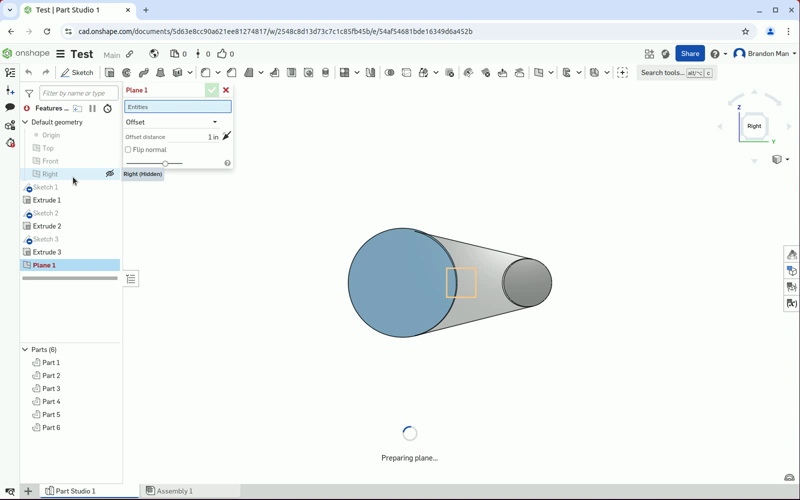
click(73, 176)
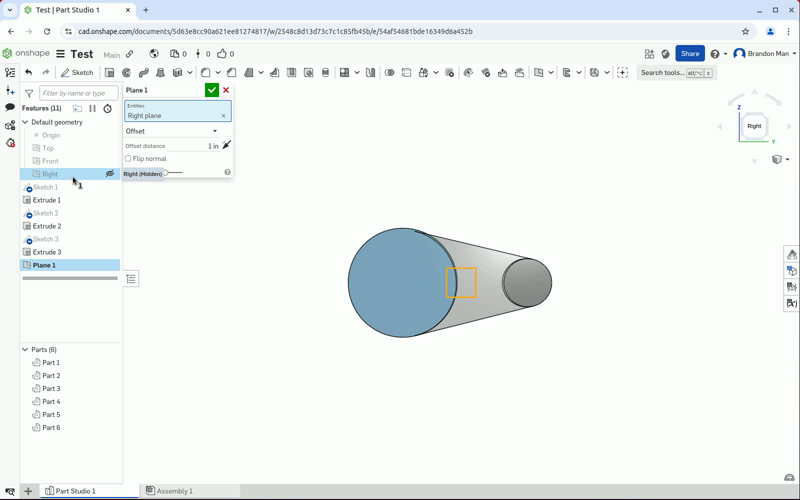
key(tab, 2)
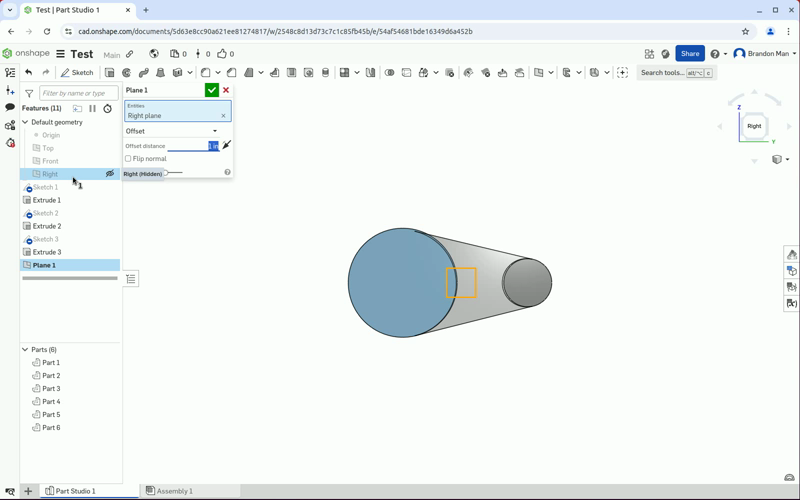
text(14.913)
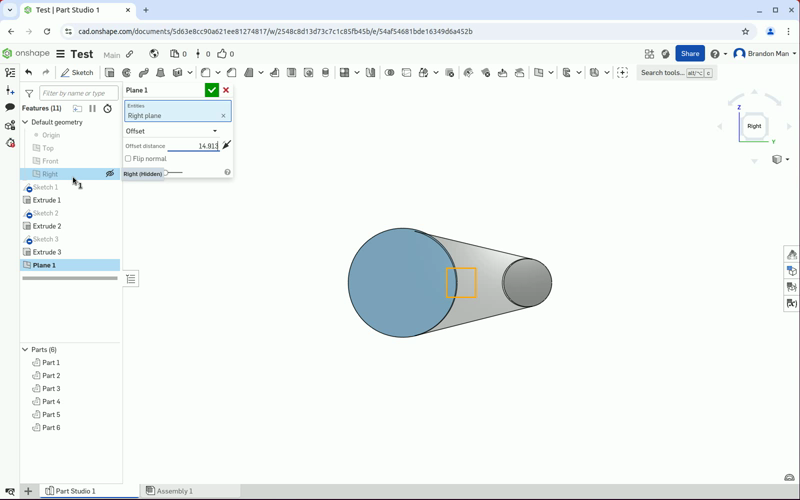
key(enter, 2)
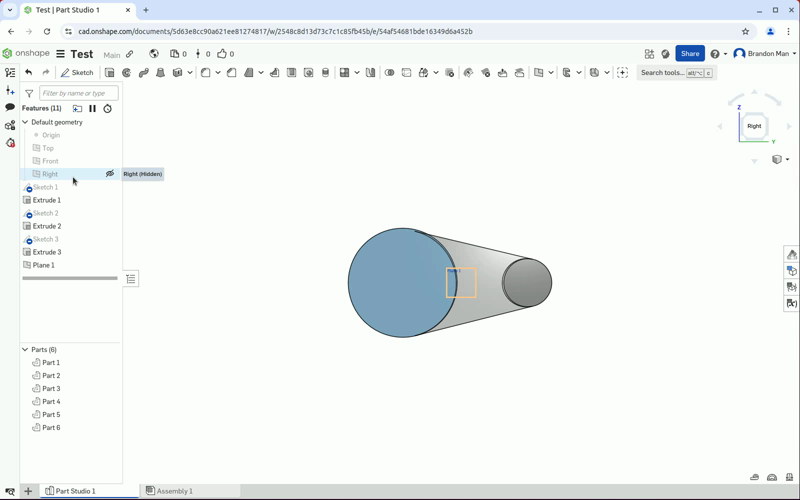
key(shift+s)
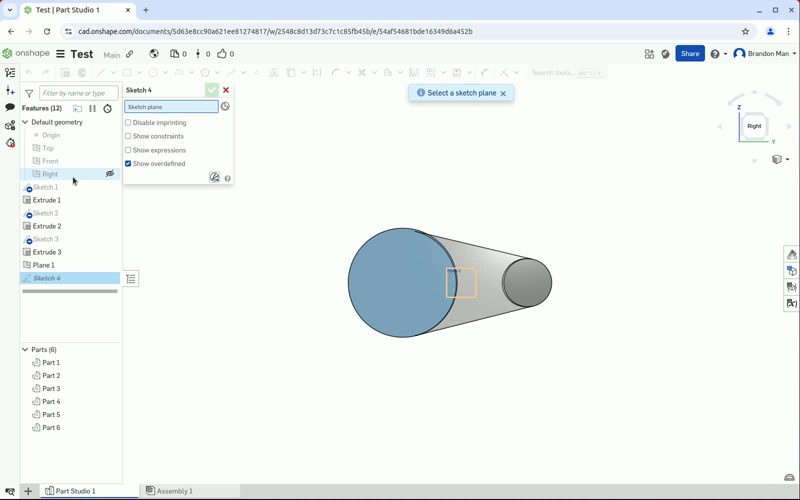
mouse_move(73, 267)
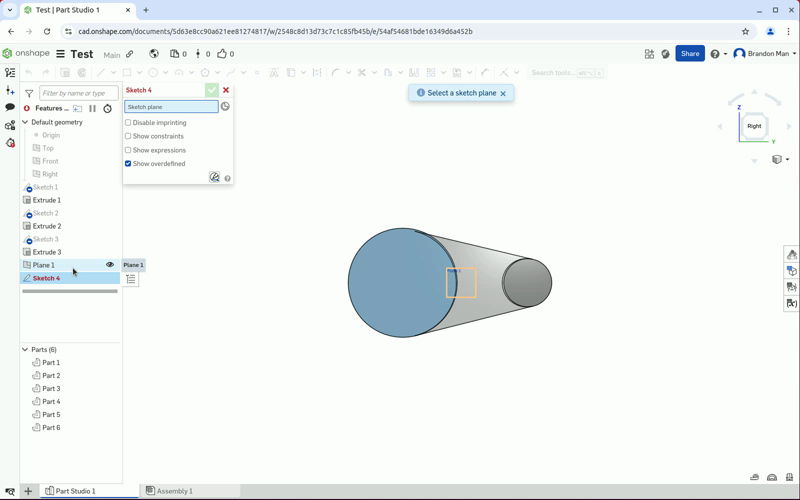
click(73, 267)
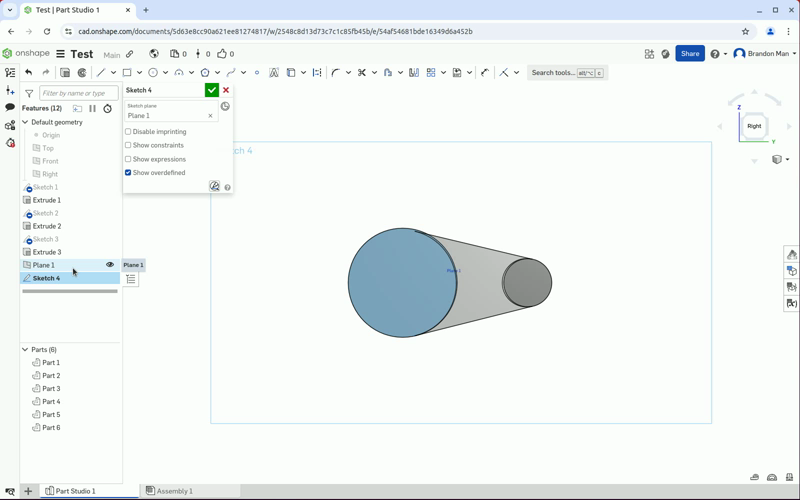
mouse_move(73, 352)
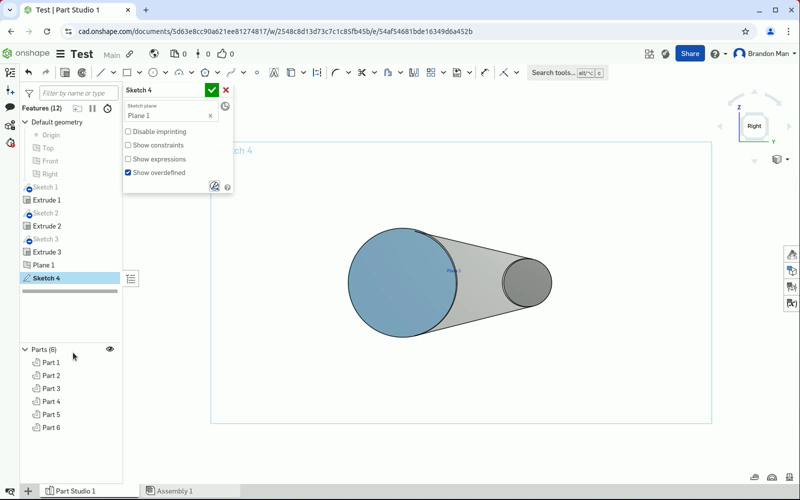
key(y)
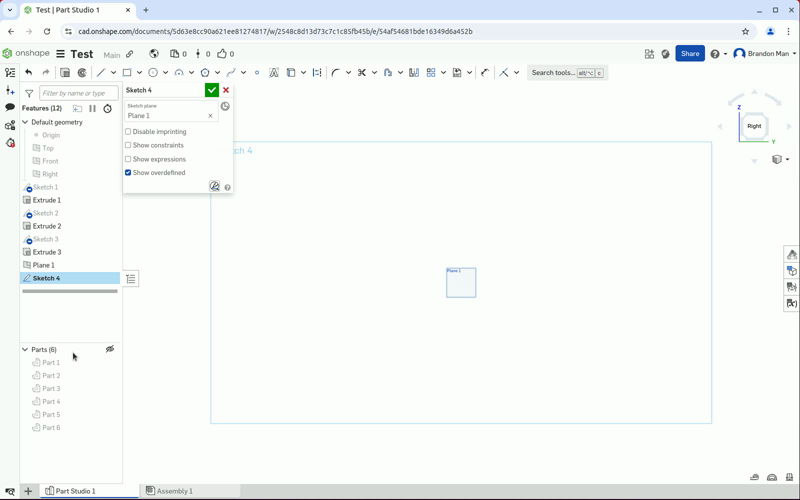
key(c)
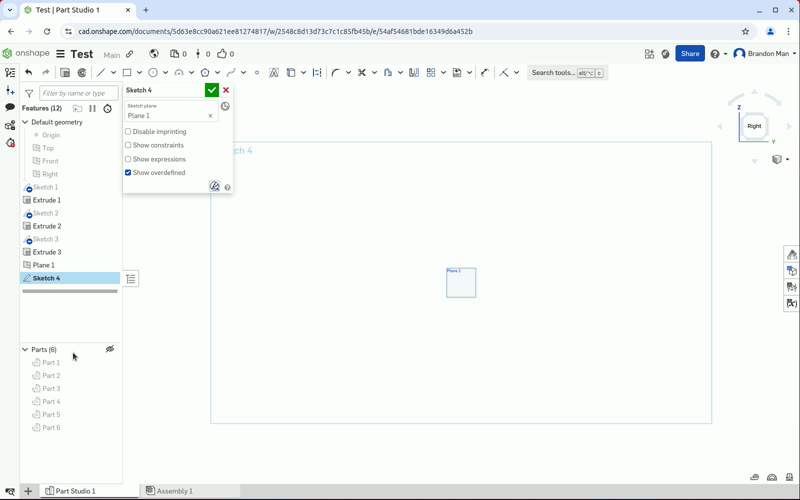
key_down(shift)
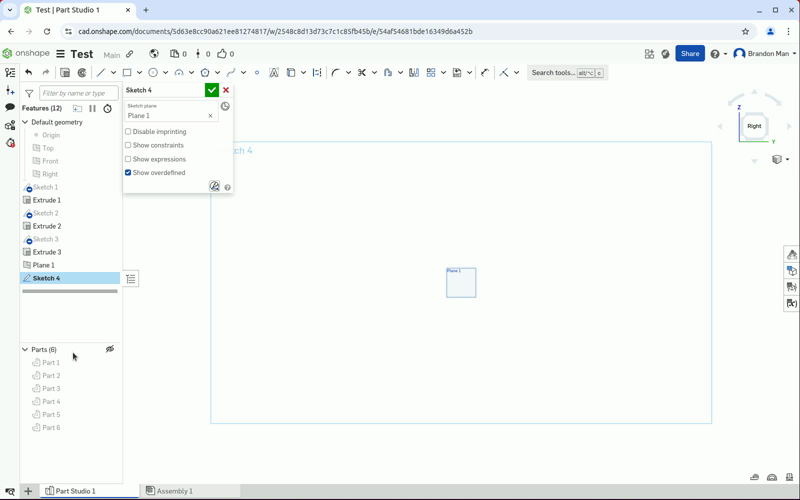
mouse_move(402, 282)
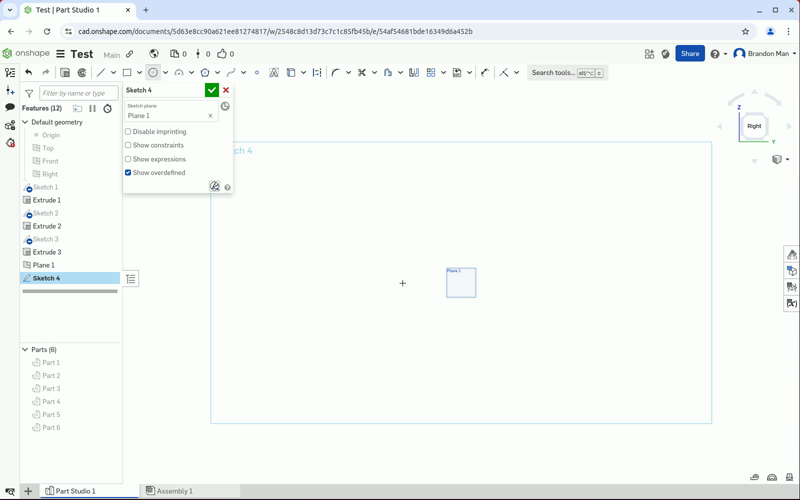
click(402, 282)
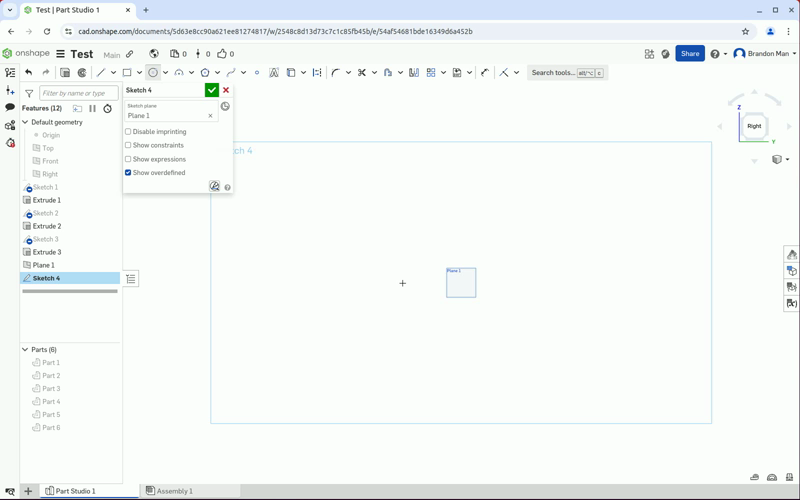
key_up(shift)
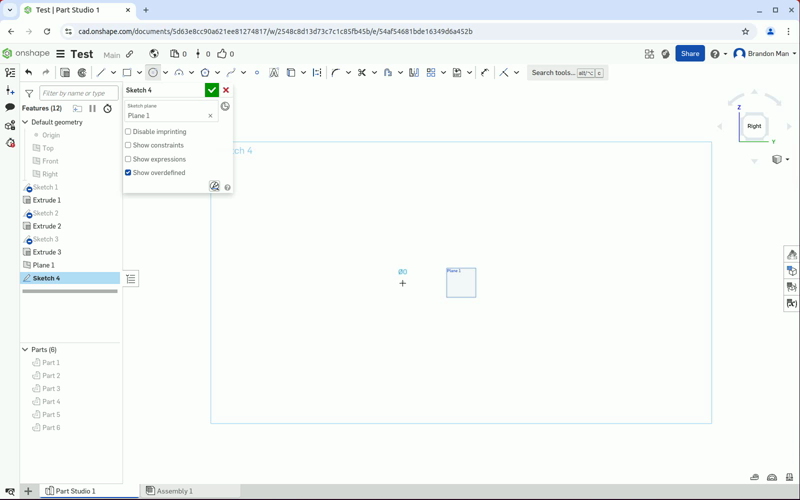
mouse_move(447, 282)
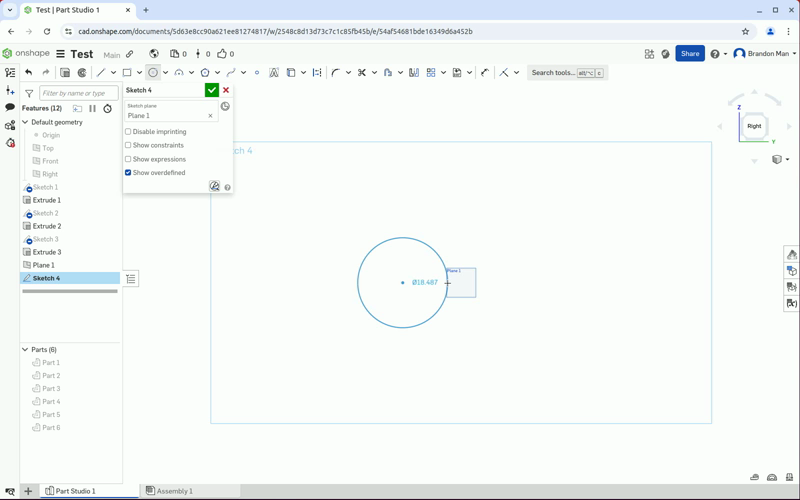
click(447, 282)
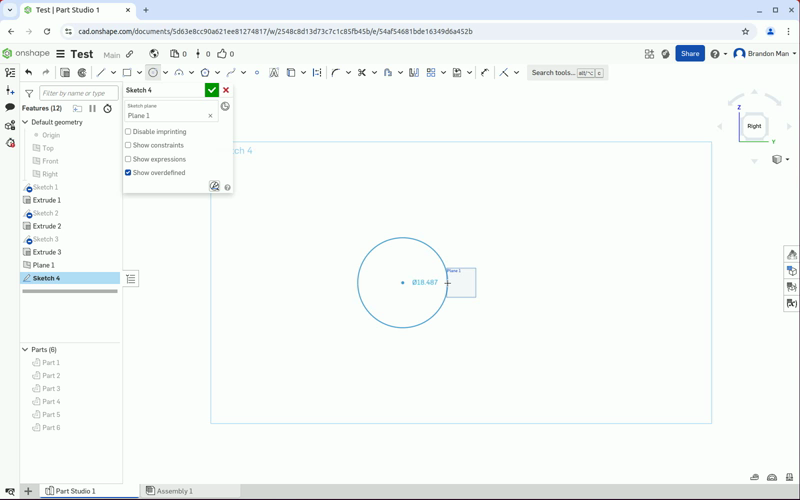
key(esc)
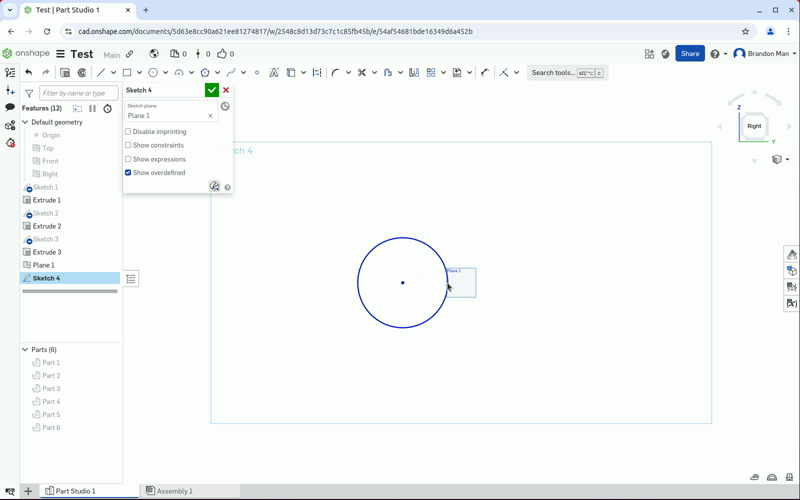
mouse_move(442, 280)
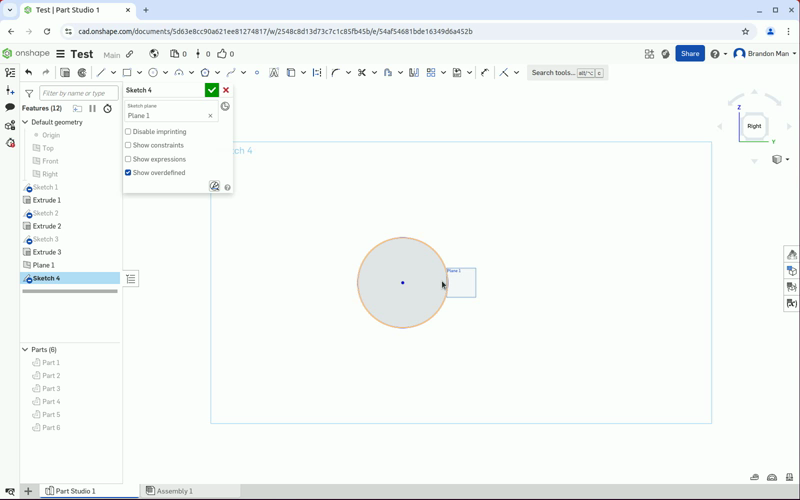
click(442, 280)
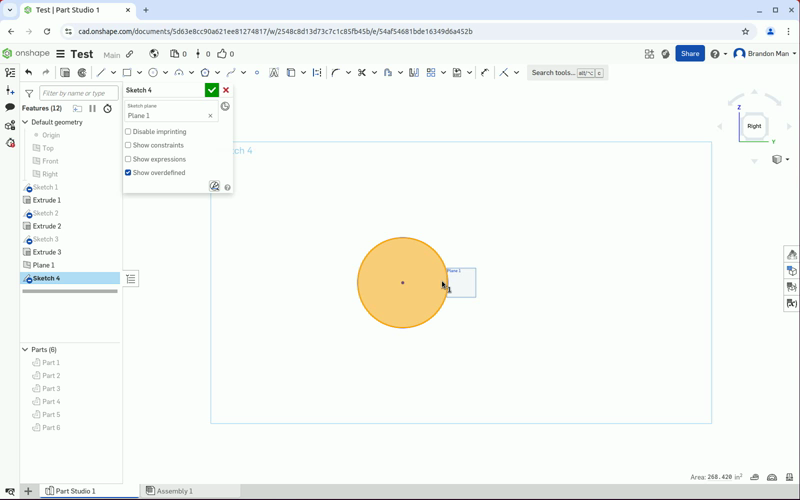
mouse_move(73, 352)
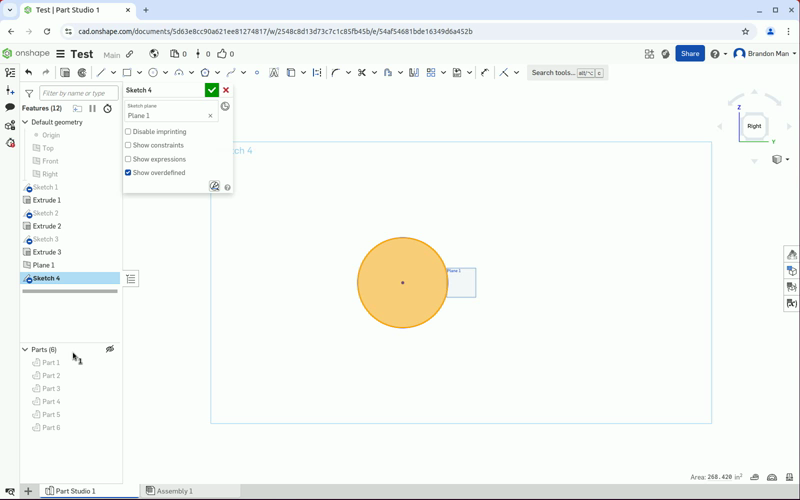
key(shift+y)
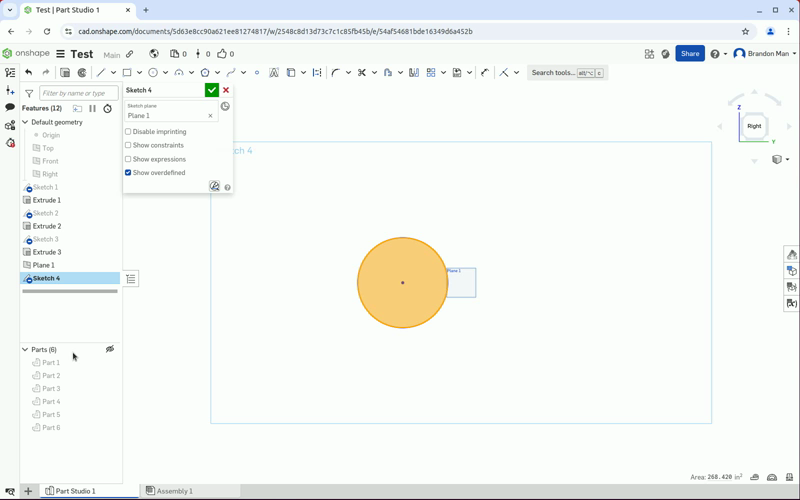
key(shift+e)
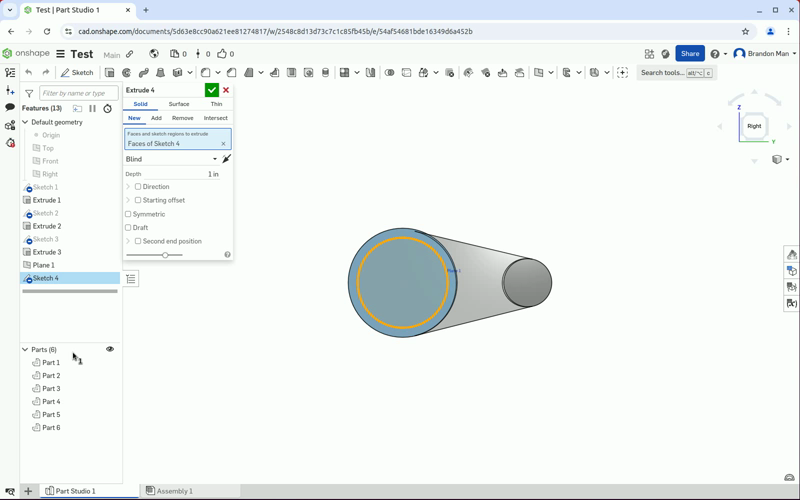
mouse_move(143, 106)
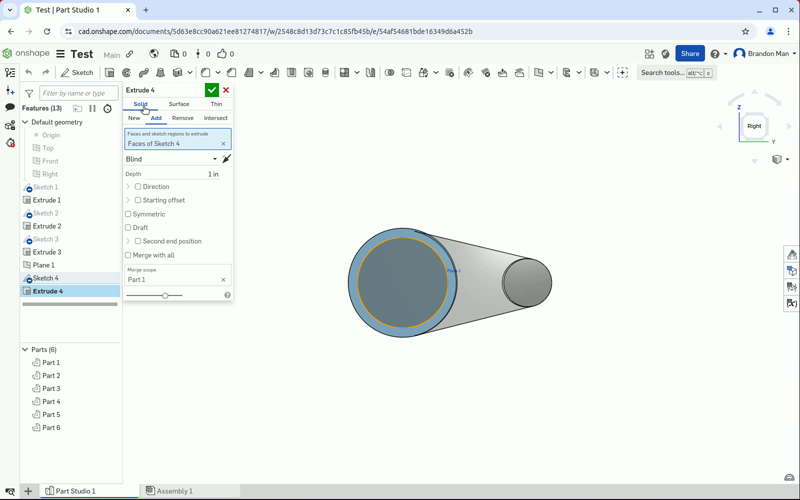
click(143, 106)
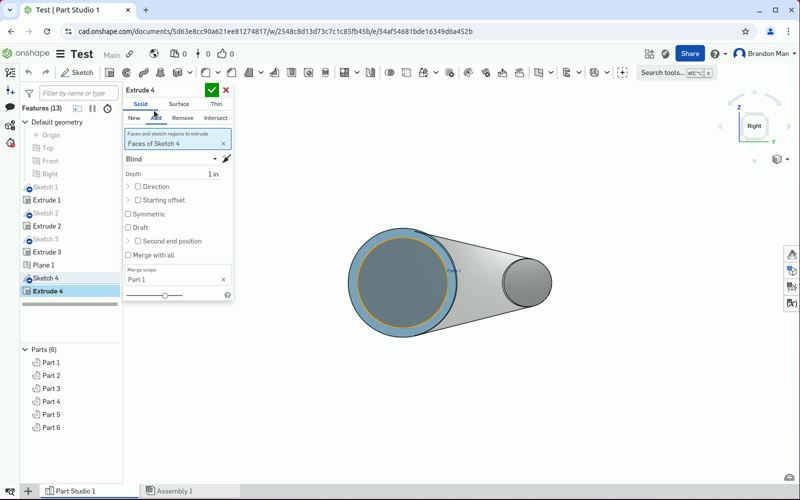
mouse_move(186, 120)
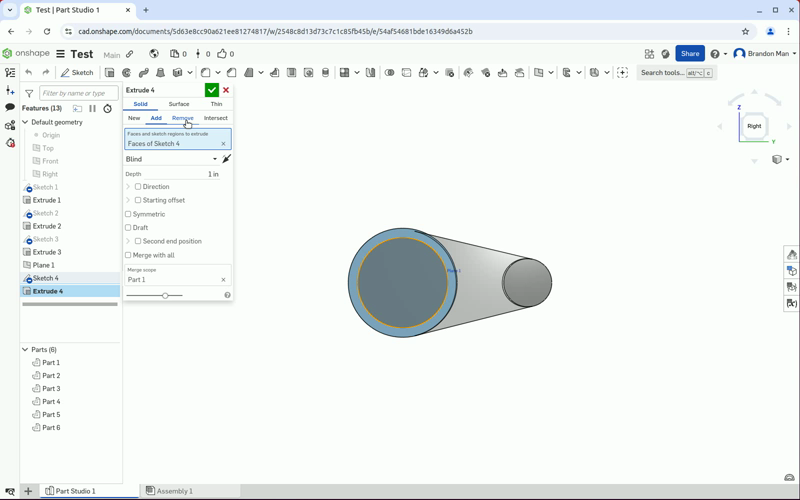
click(186, 120)
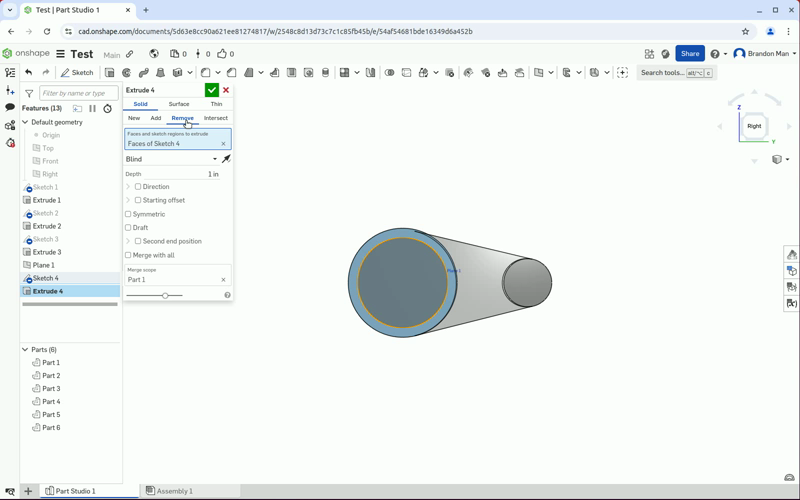
key(tab, 4)
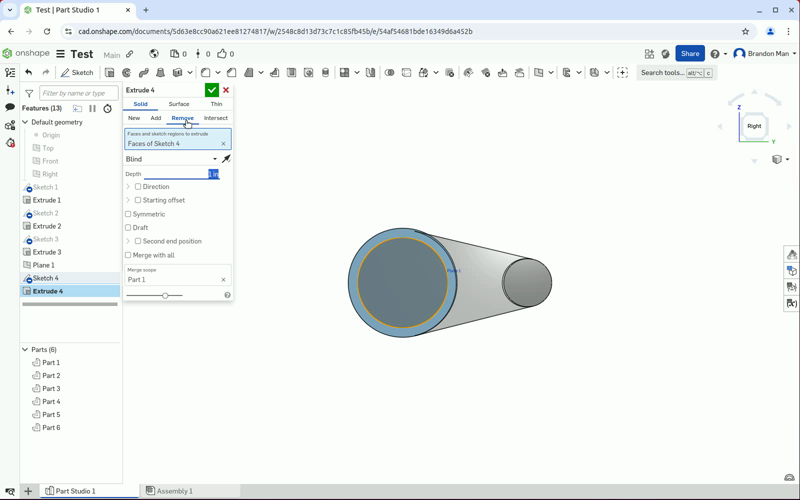
text(9.869)
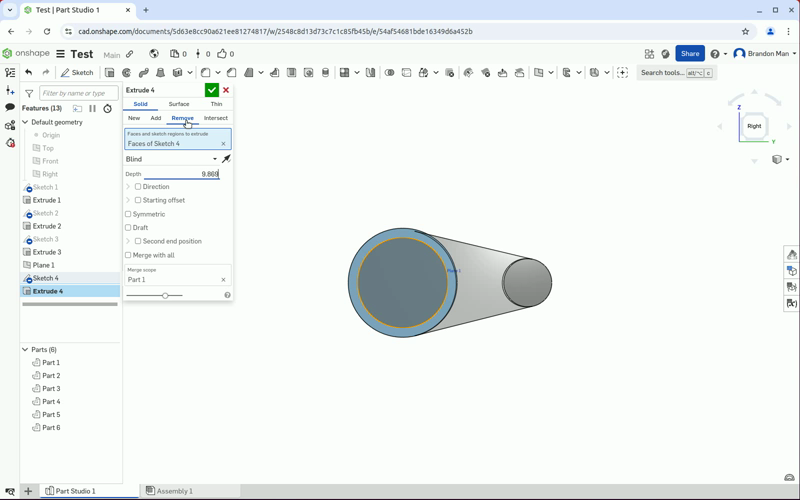
key(tab, 6)
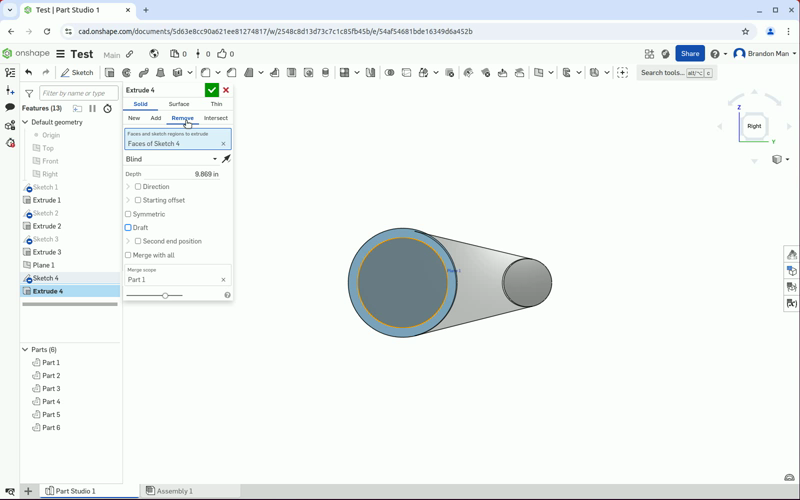
key(space)
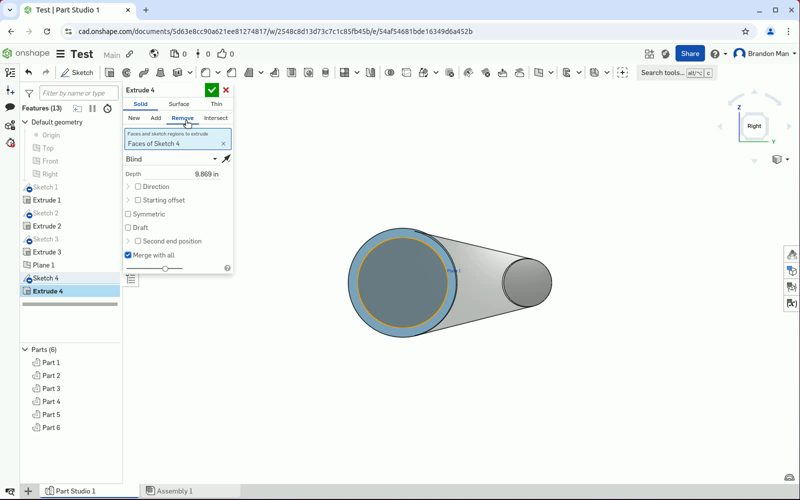
key(enter)
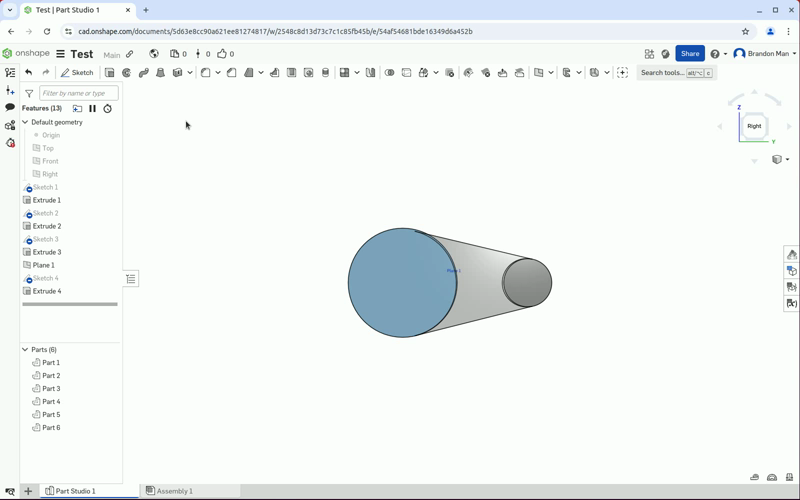
key(shift+h)
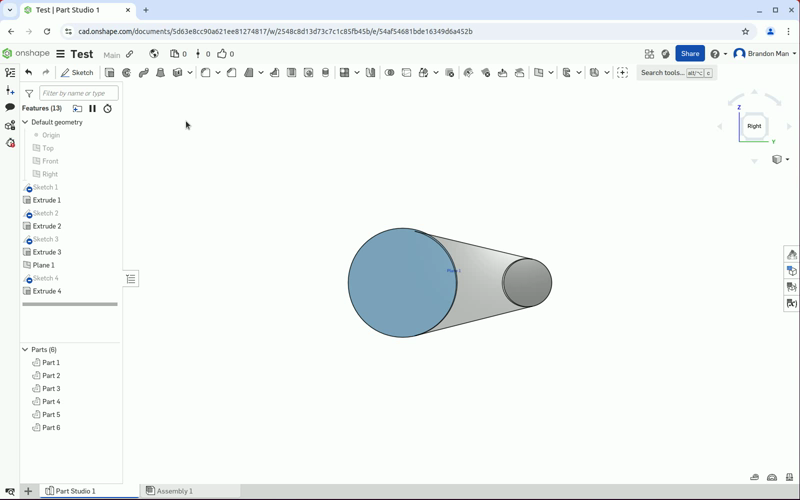
key(shift+h)
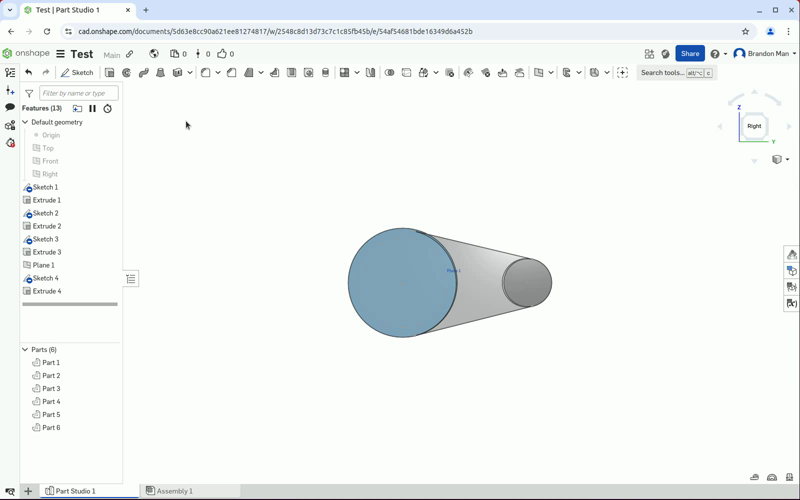
key(shift+7)
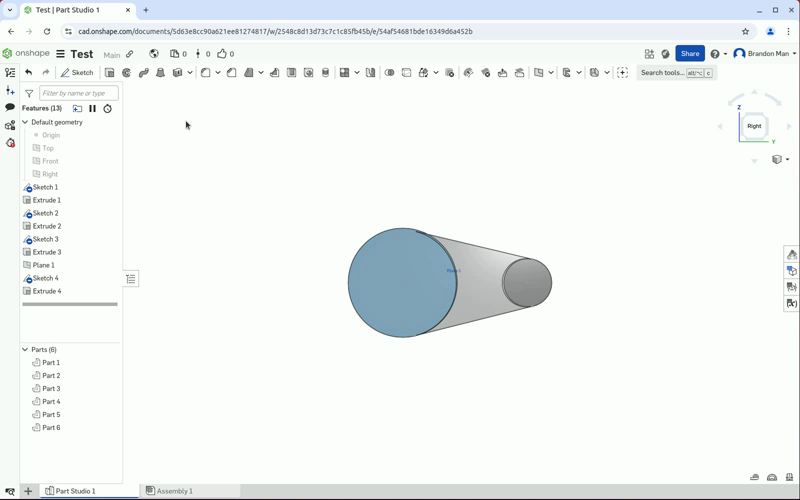
key(right, 2)
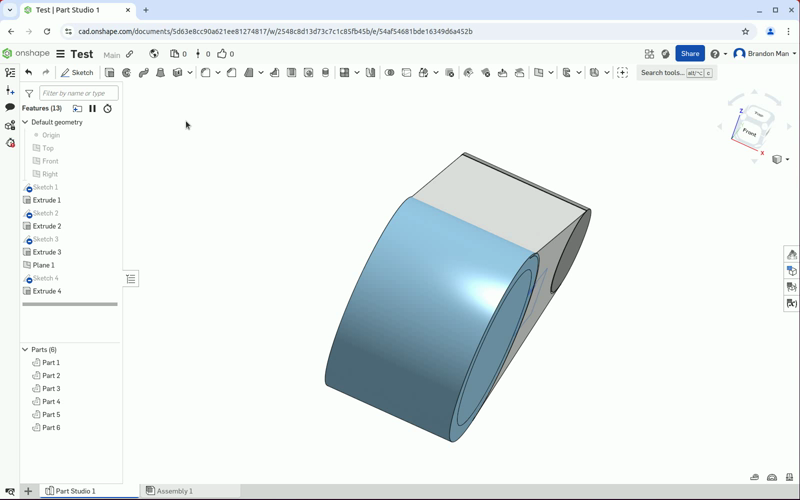
key(down, 2)
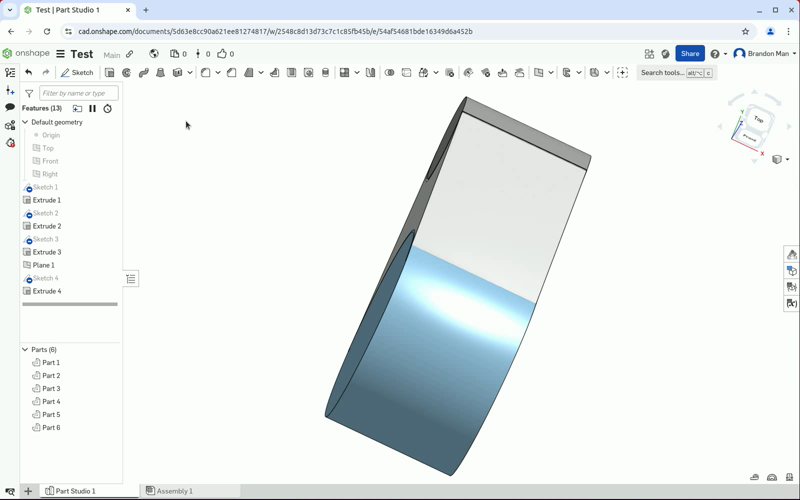
key(up, 2)
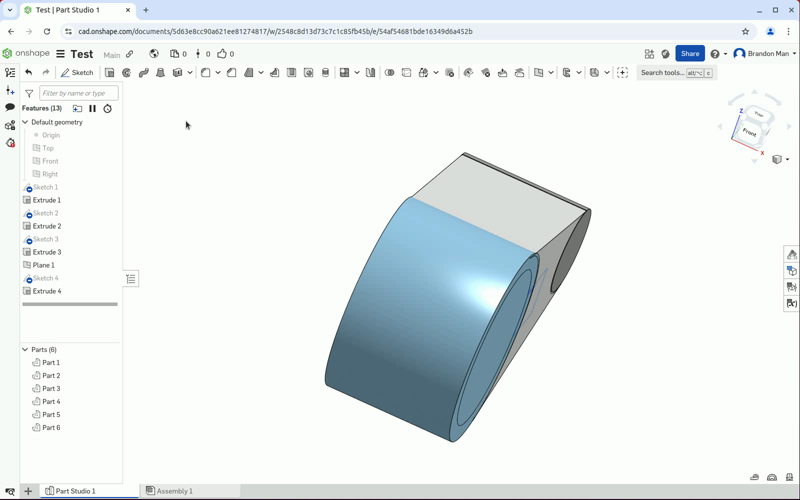
key(left, 2)
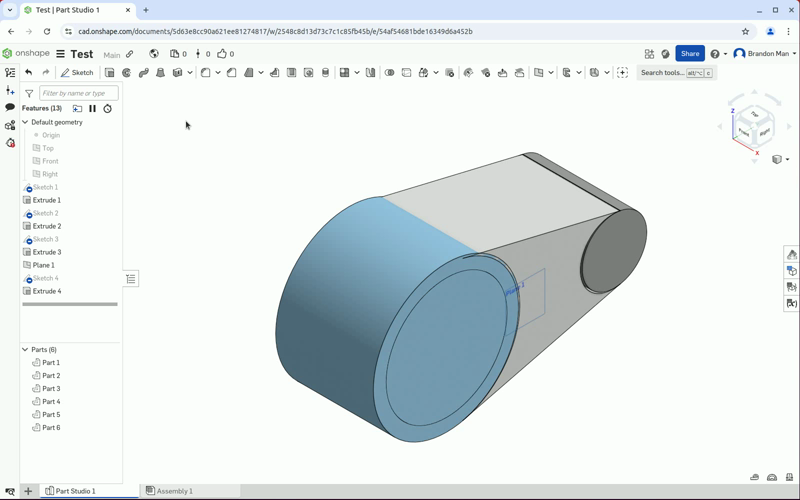
mouse_move(73, 189)
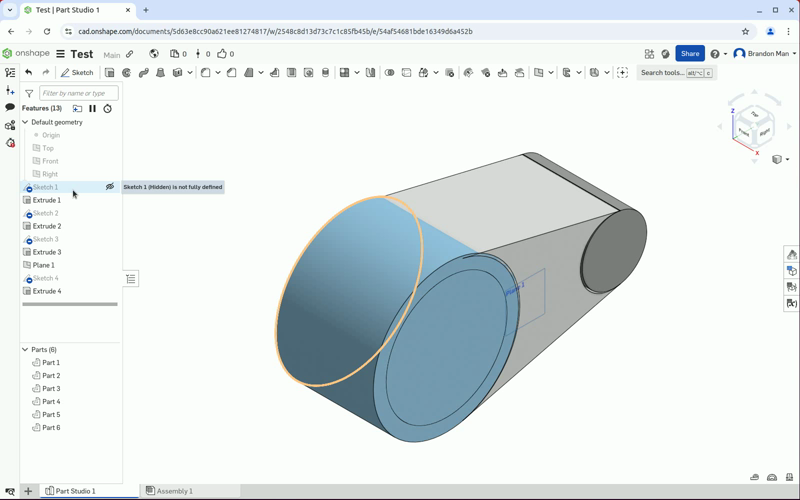
click(73, 189)